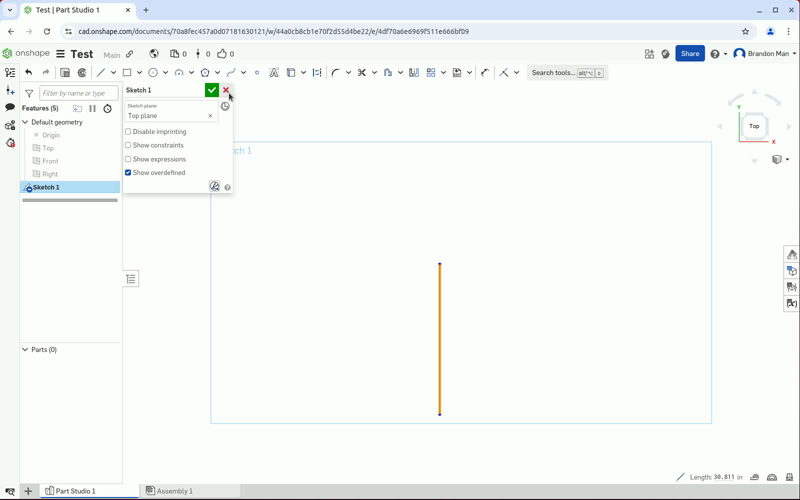
key(shift+h)
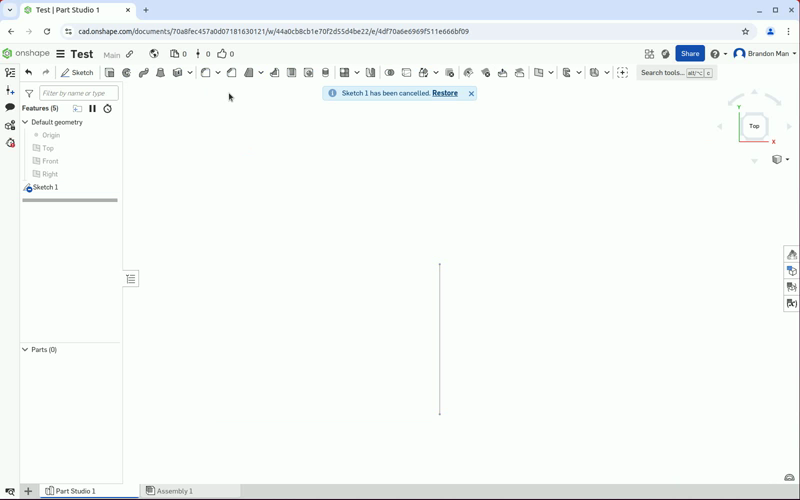
key(shift+s)
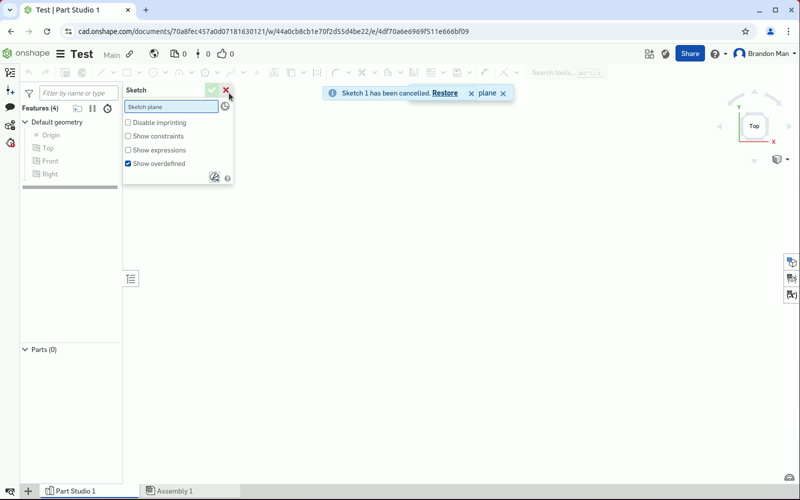
mouse_move(73, 150)
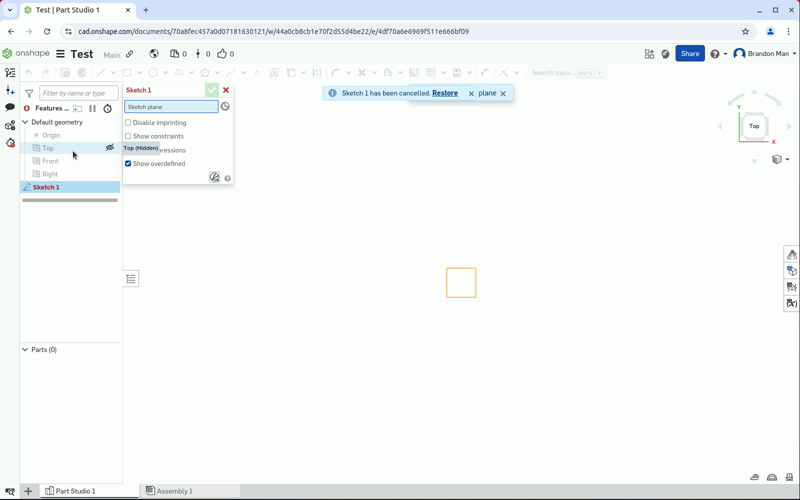
click(73, 150)
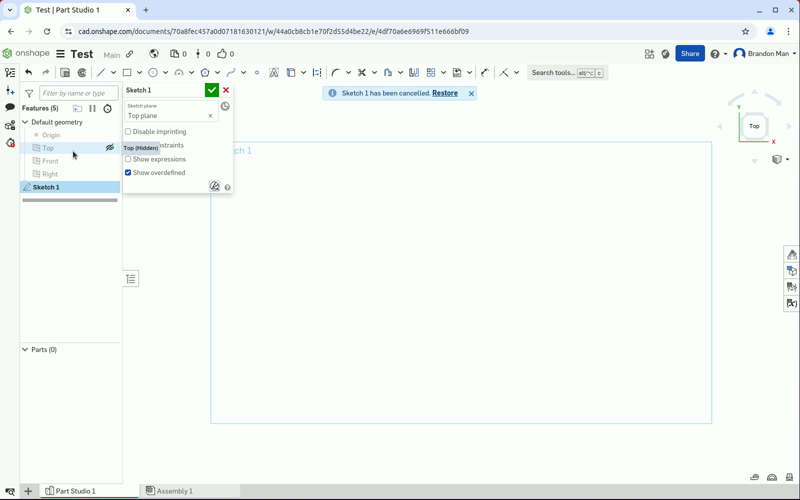
mouse_move(73, 352)
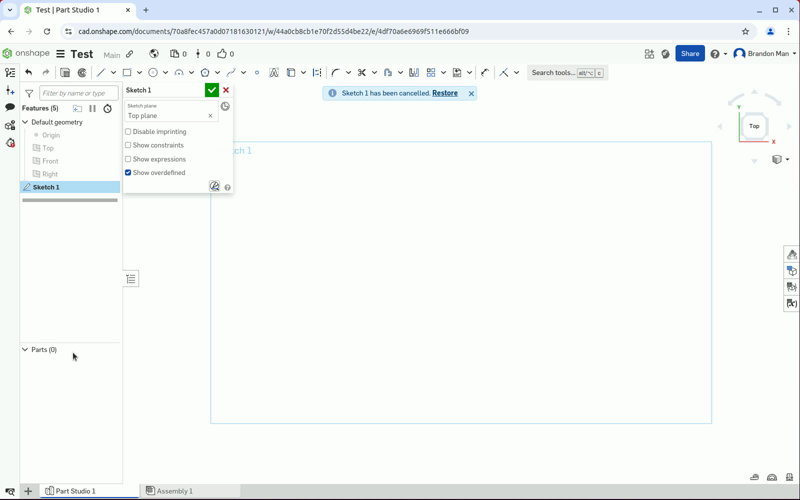
key(y)
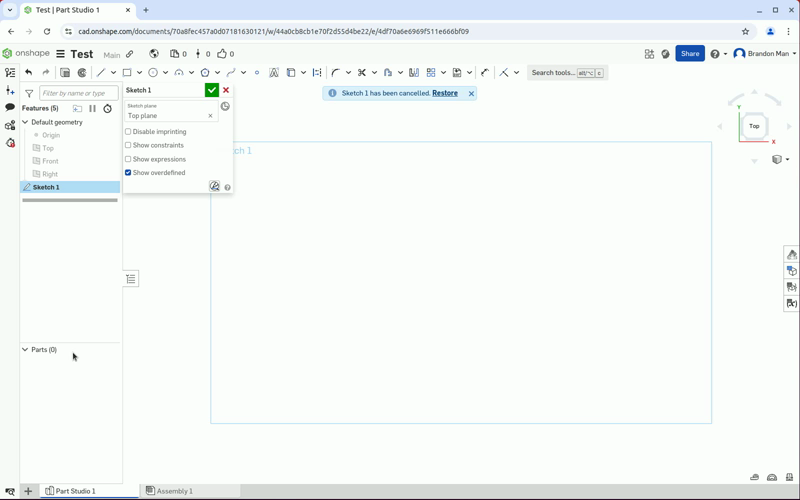
key(c)
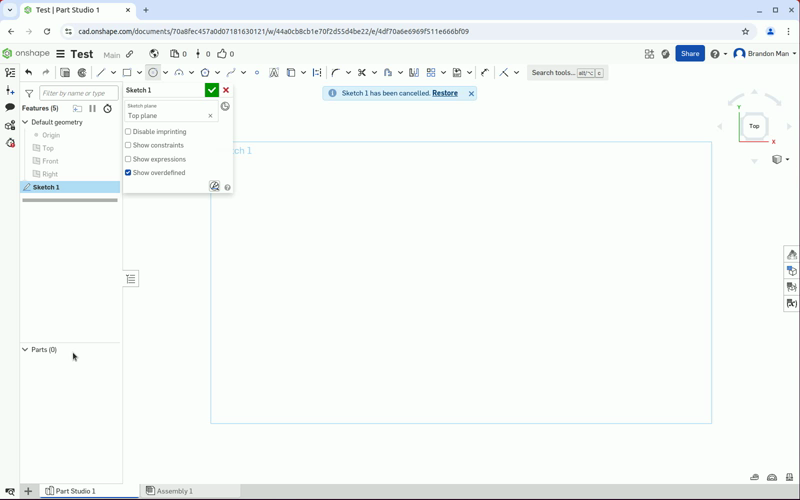
key_down(shift)
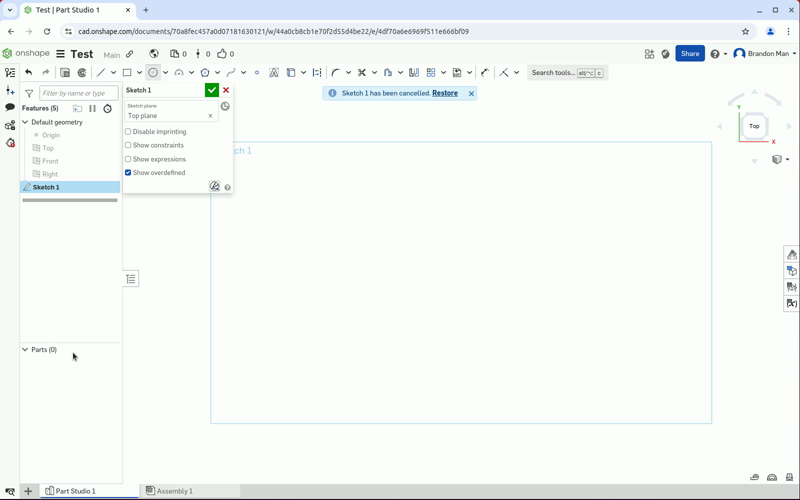
mouse_move(461, 282)
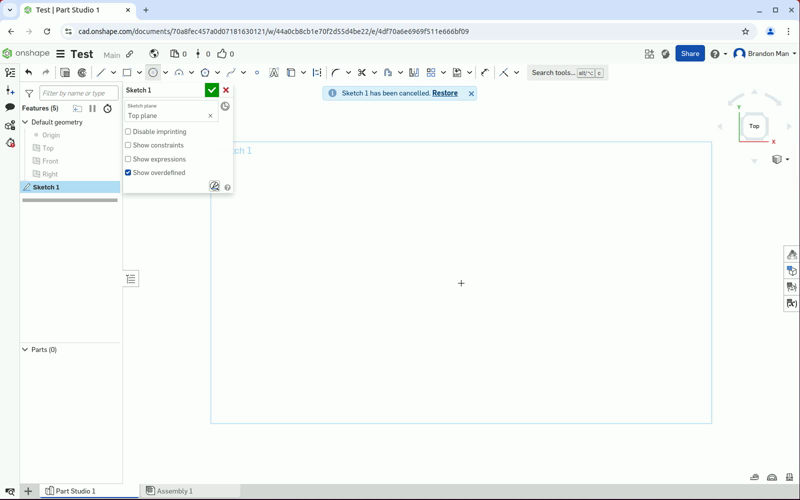
click(461, 282)
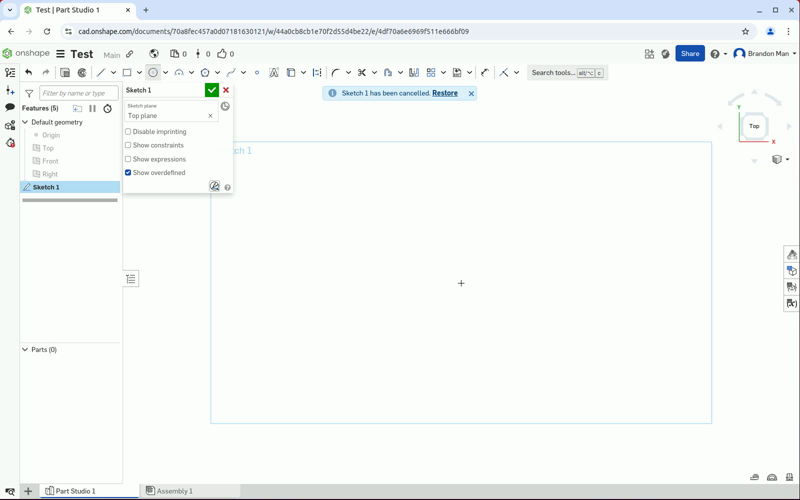
key_up(shift)
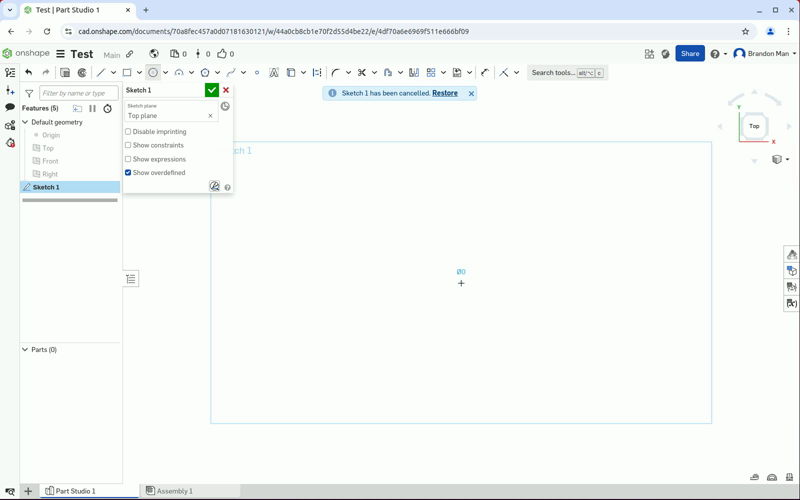
mouse_move(572, 282)
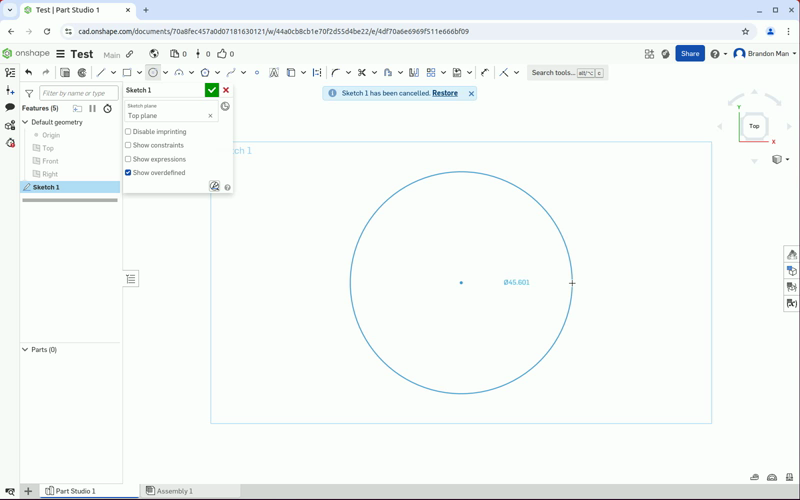
click(572, 282)
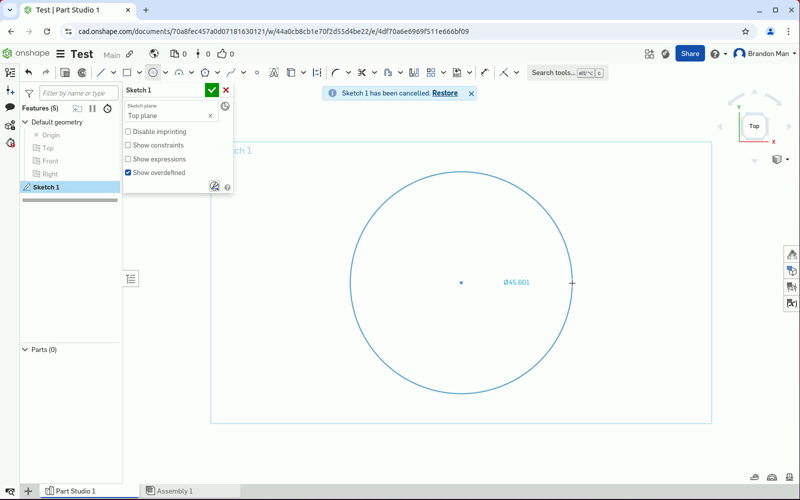
key(esc)
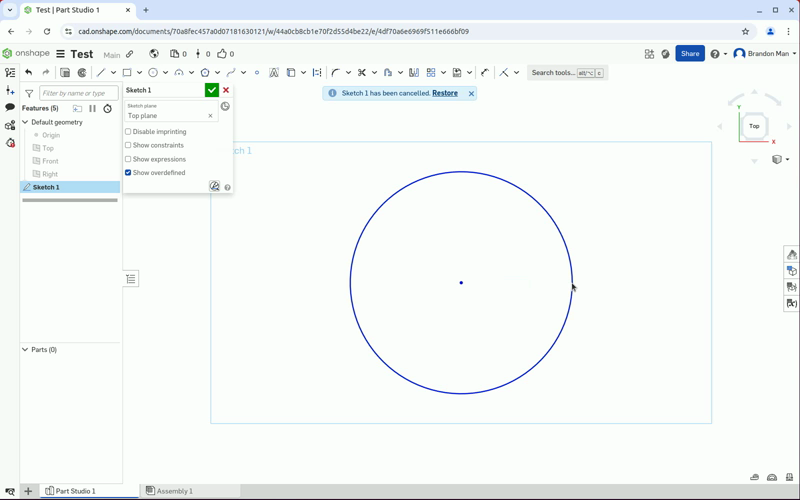
mouse_move(456, 352)
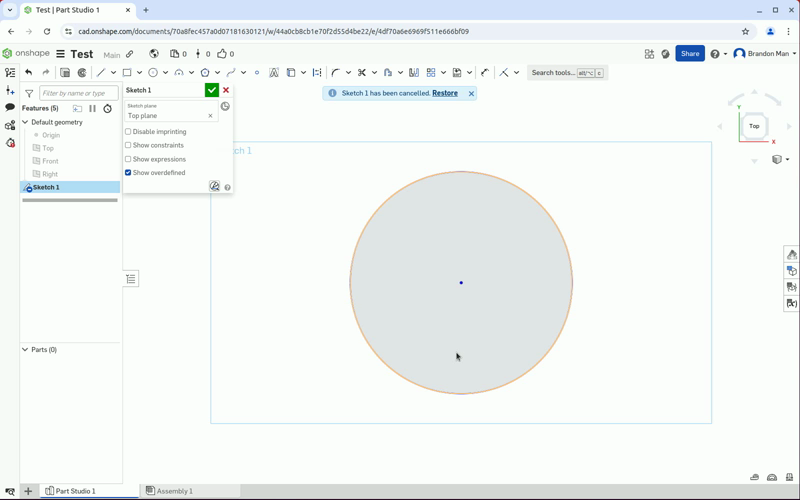
click(456, 352)
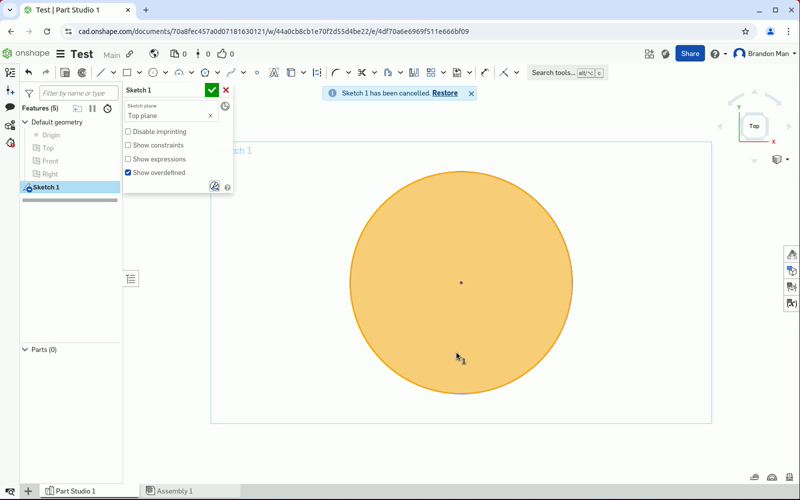
mouse_move(73, 352)
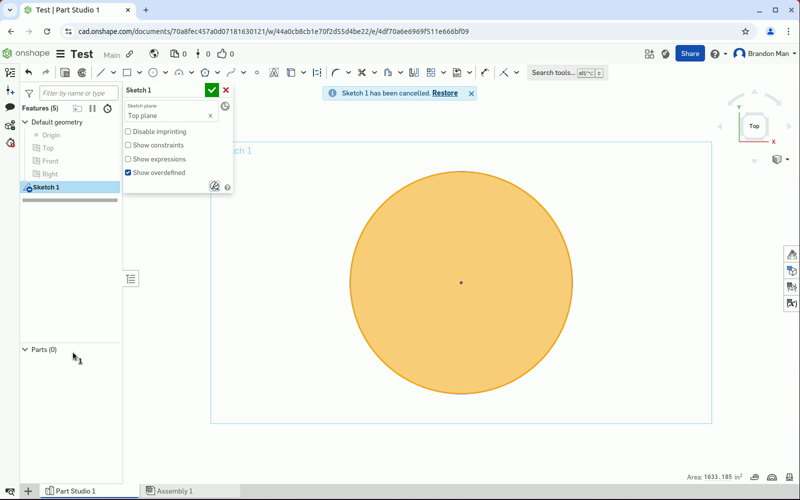
key(shift+y)
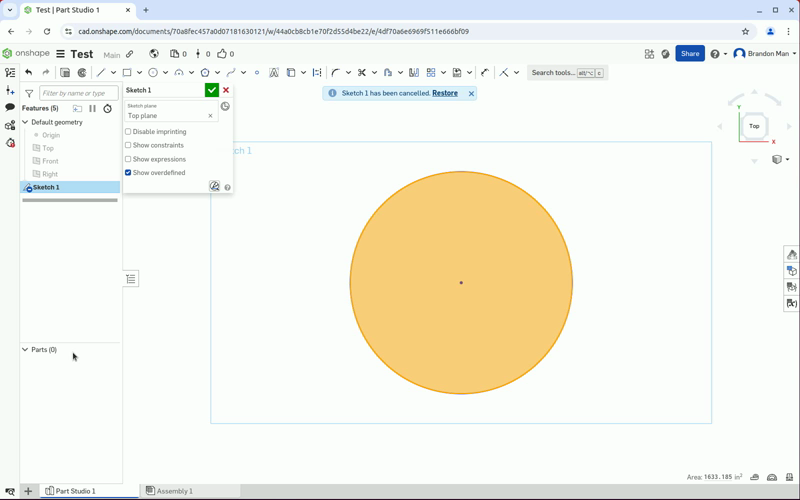
key(shift+e)
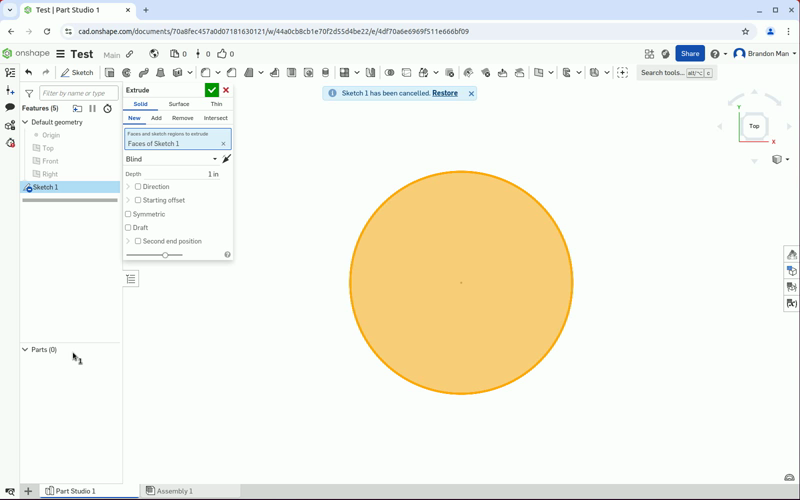
mouse_move(143, 106)
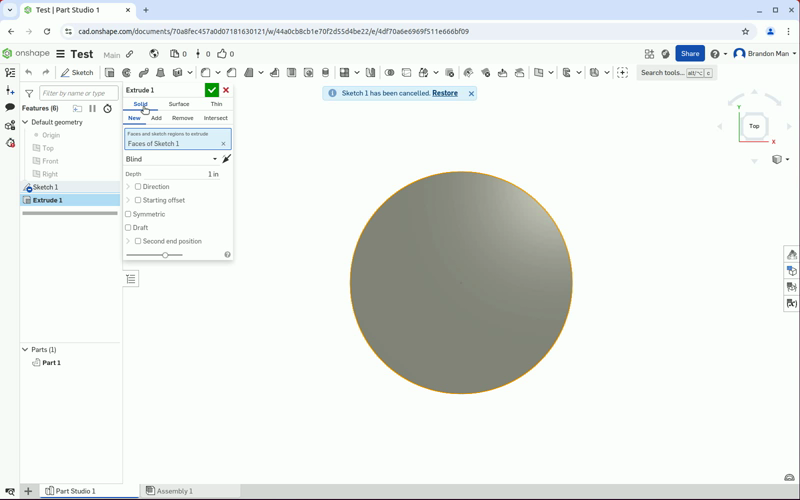
click(143, 106)
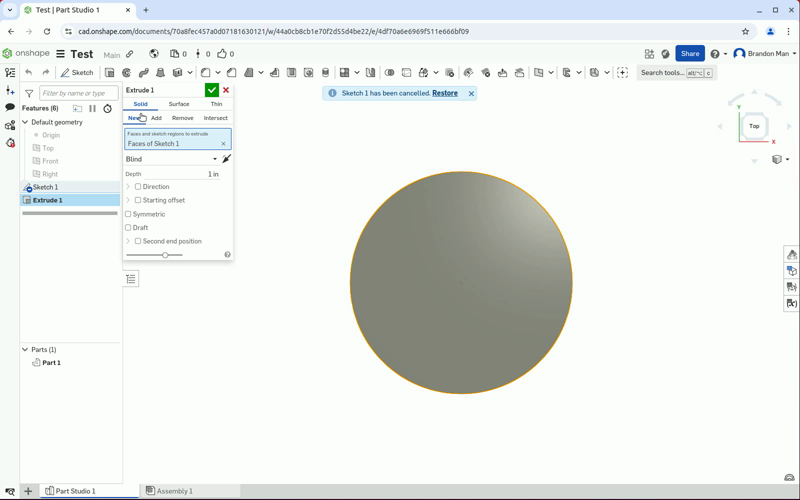
mouse_move(137, 120)
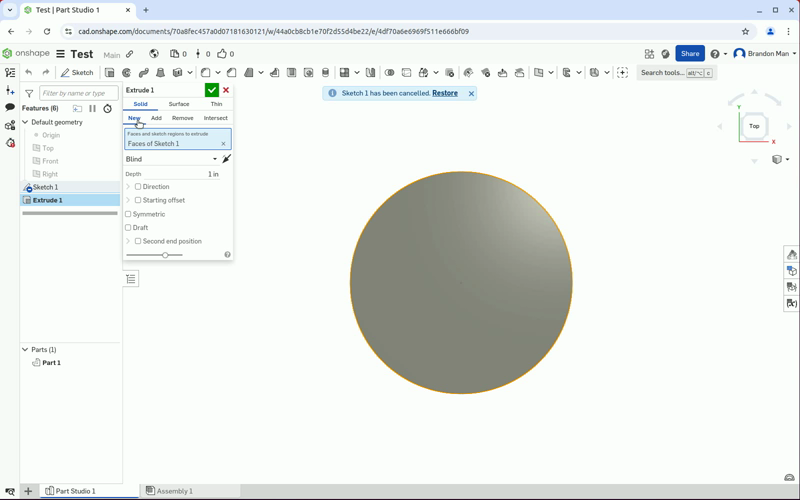
click(137, 120)
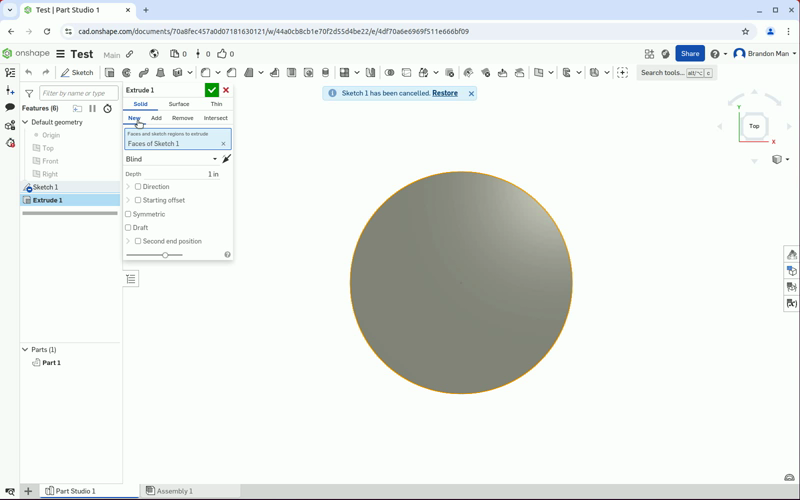
key(tab, 4)
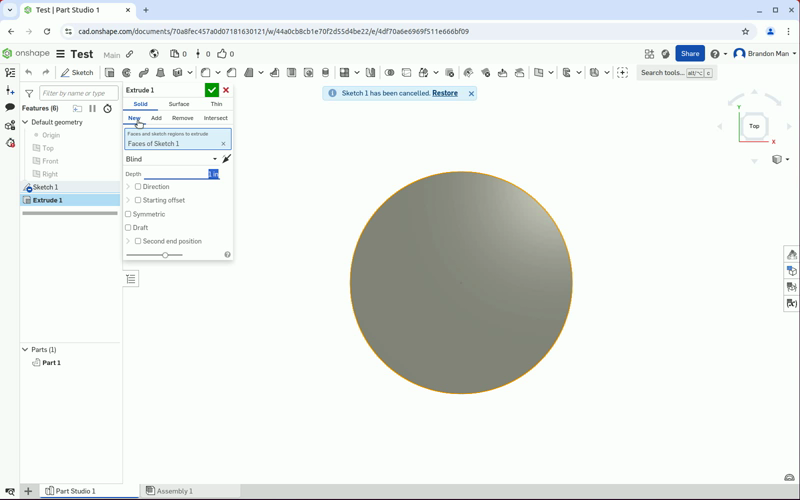
text(3.129)
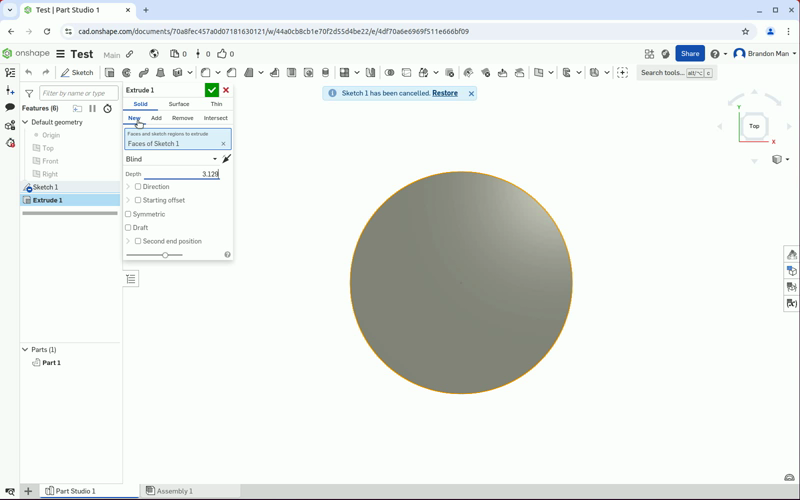
key(enter)
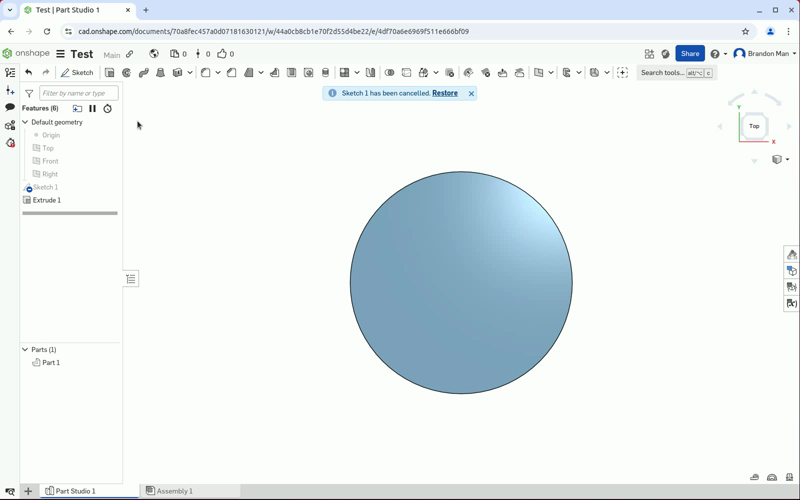
key(shift+h)
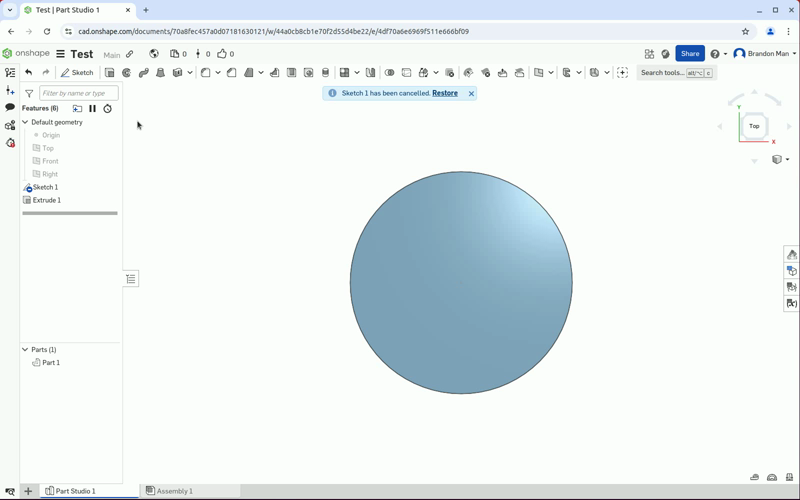
key(shift+h)
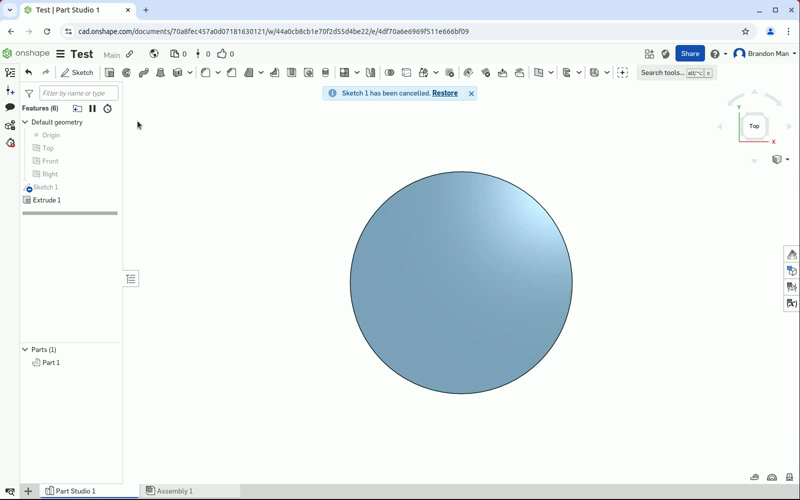
mouse_move(73, 189)
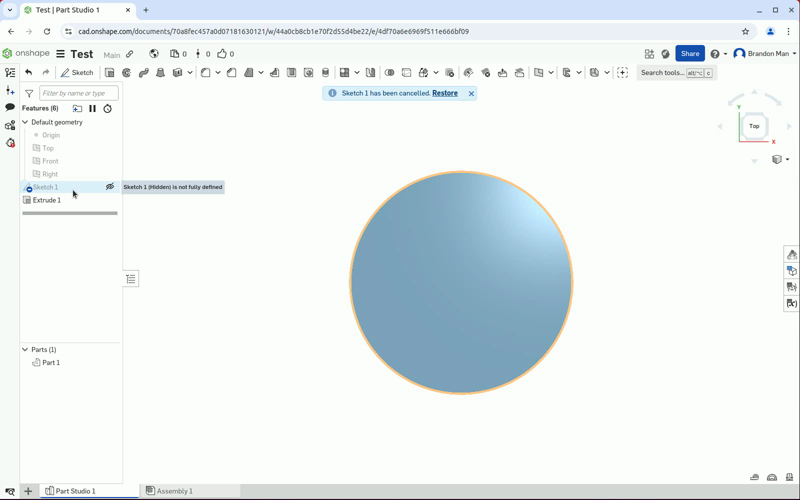
click(73, 189)
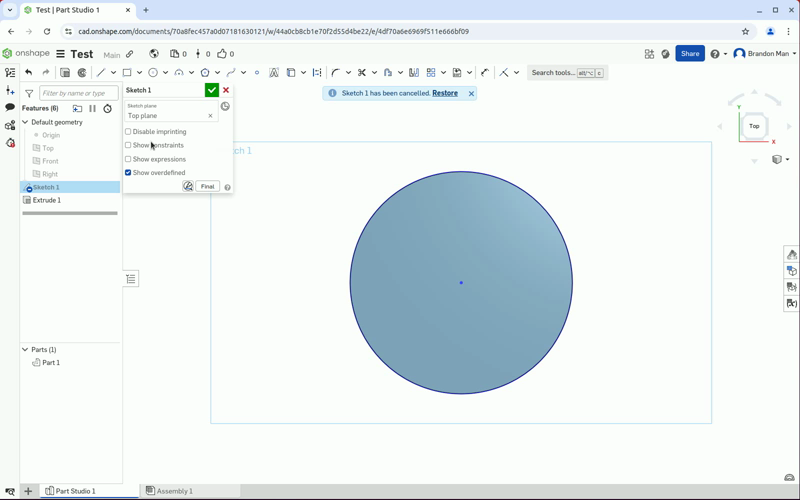
mouse_move(229, 92)
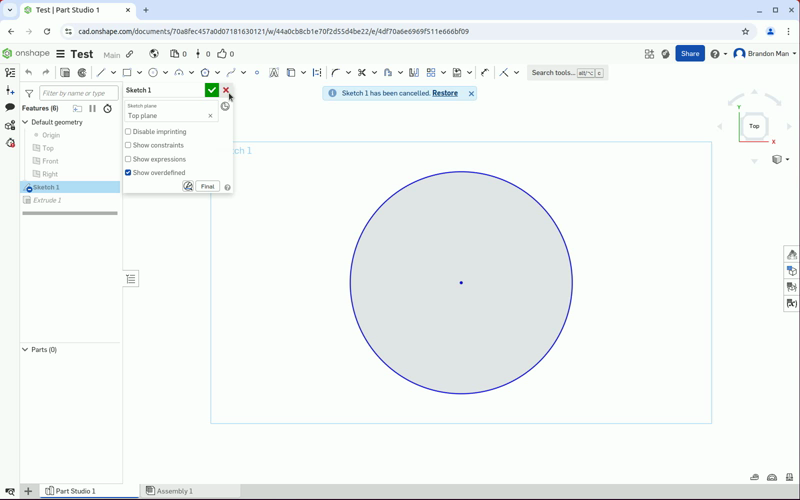
click(229, 92)
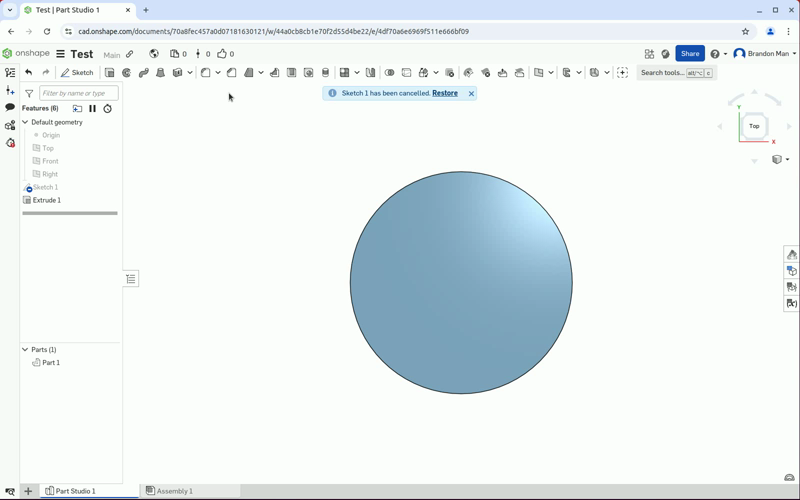
mouse_move(541, 75)
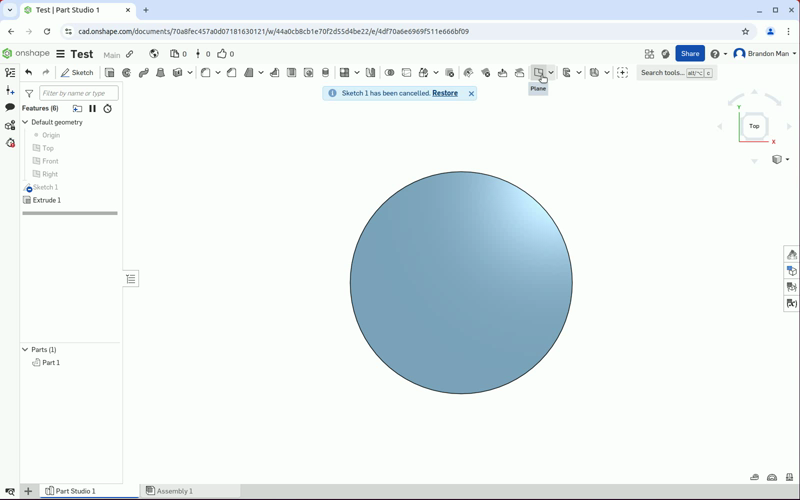
click(541, 75)
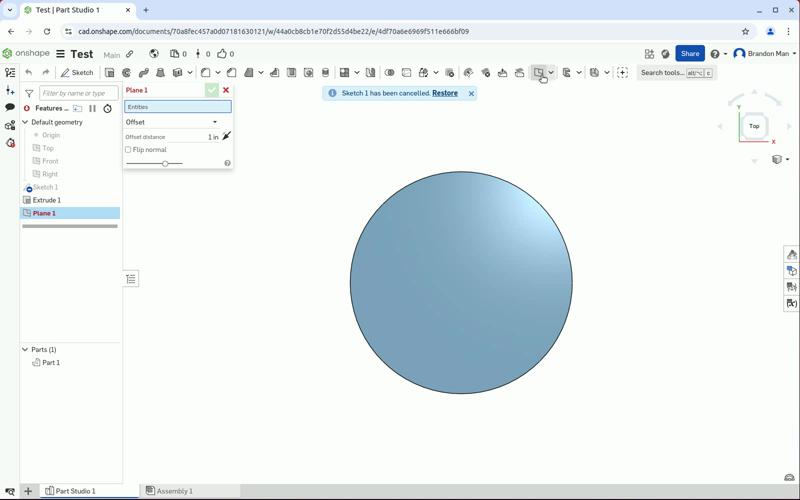
mouse_move(73, 150)
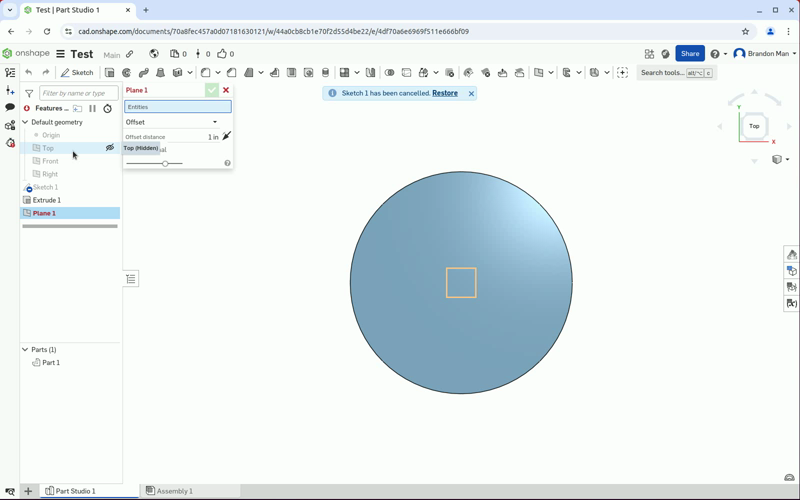
click(73, 150)
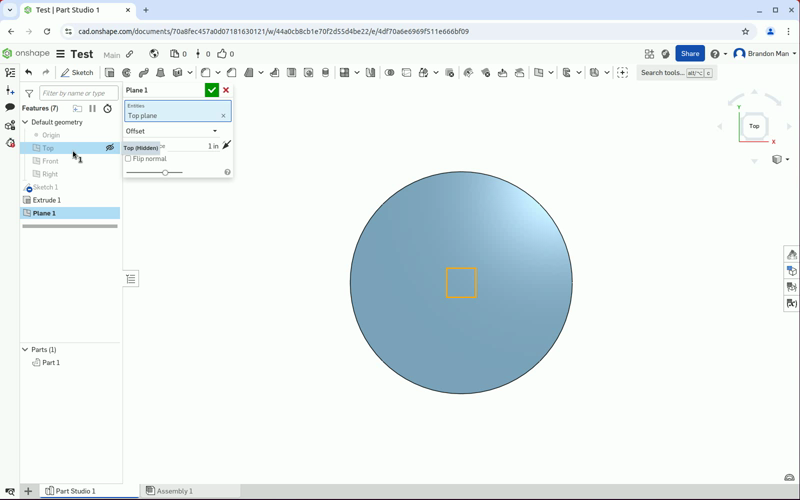
key(tab, 2)
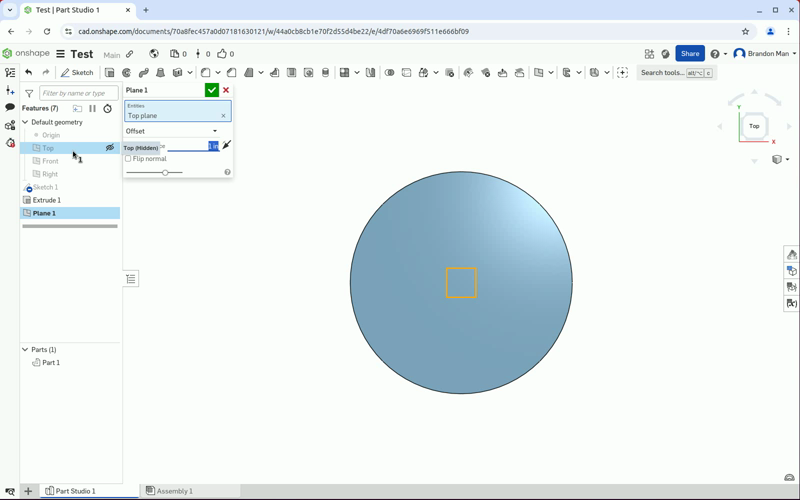
text(3.143)
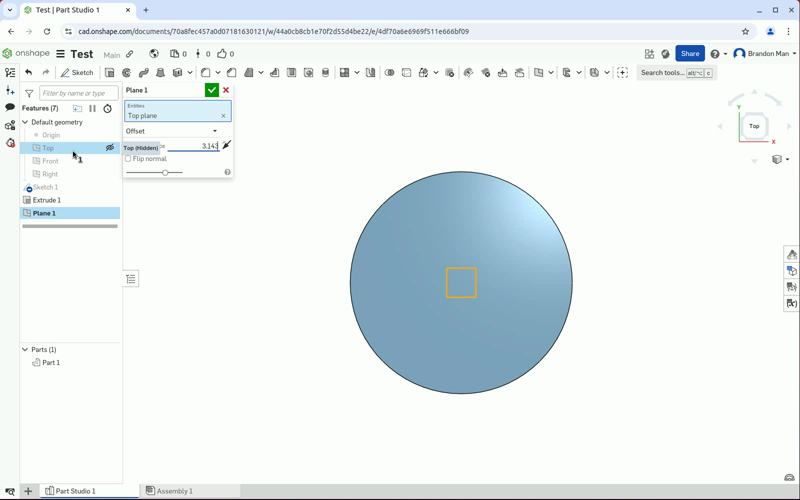
key(enter, 2)
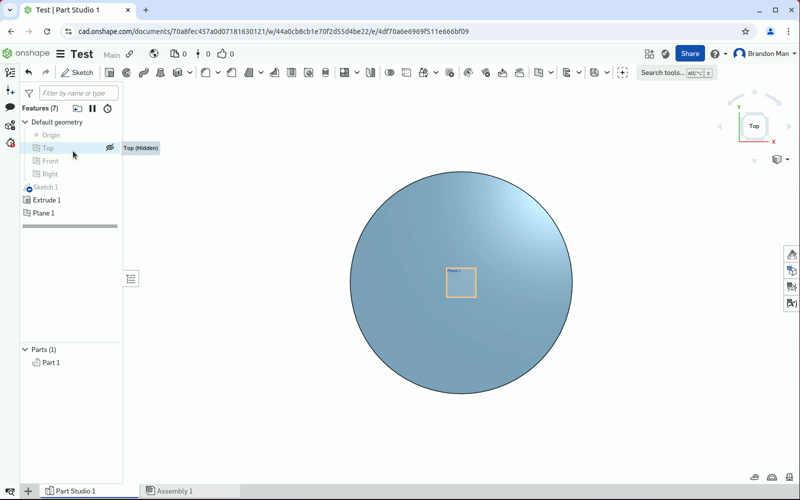
key(shift+s)
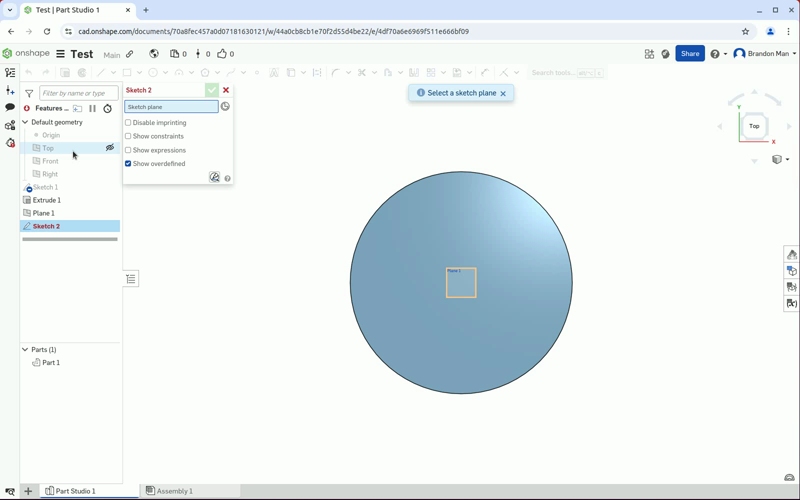
mouse_move(73, 215)
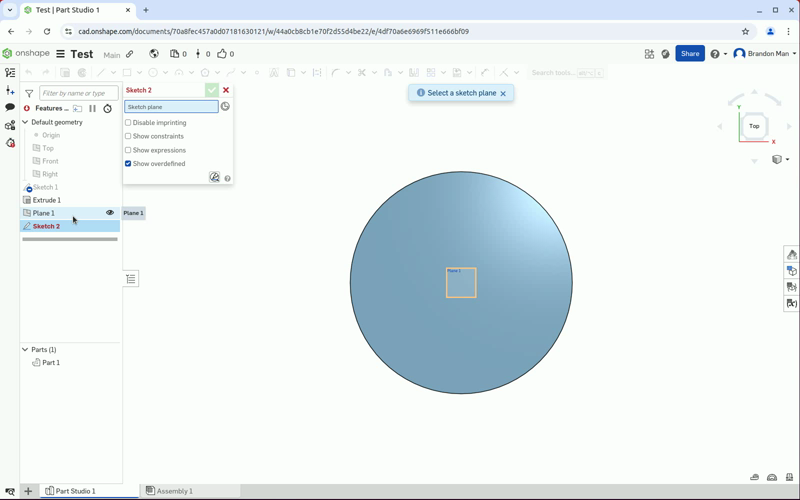
click(73, 215)
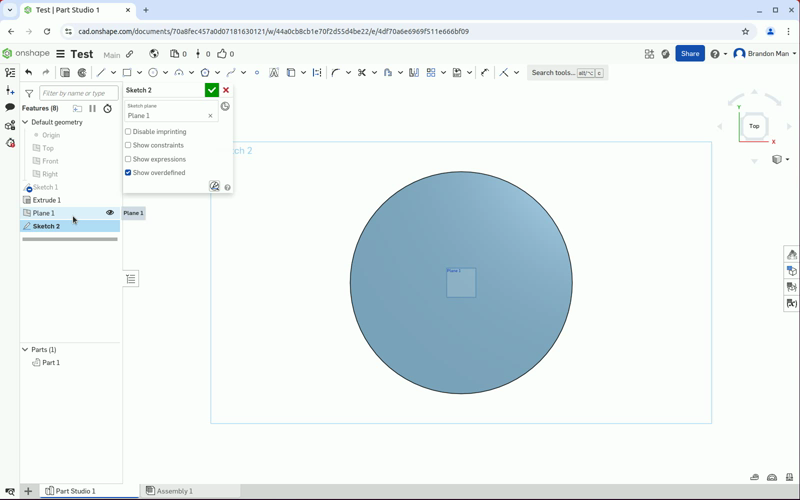
mouse_move(73, 352)
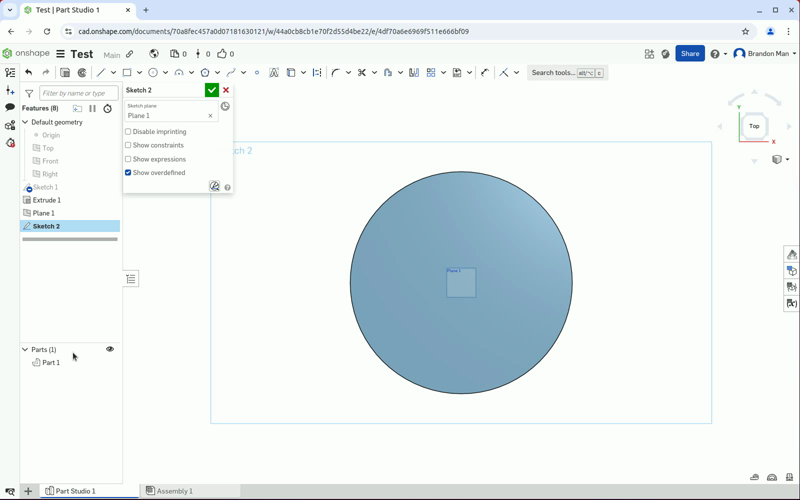
key(y)
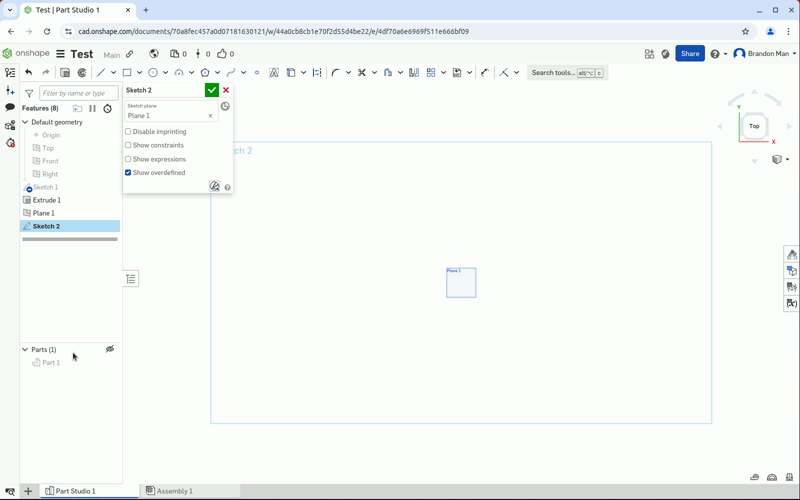
key(c)
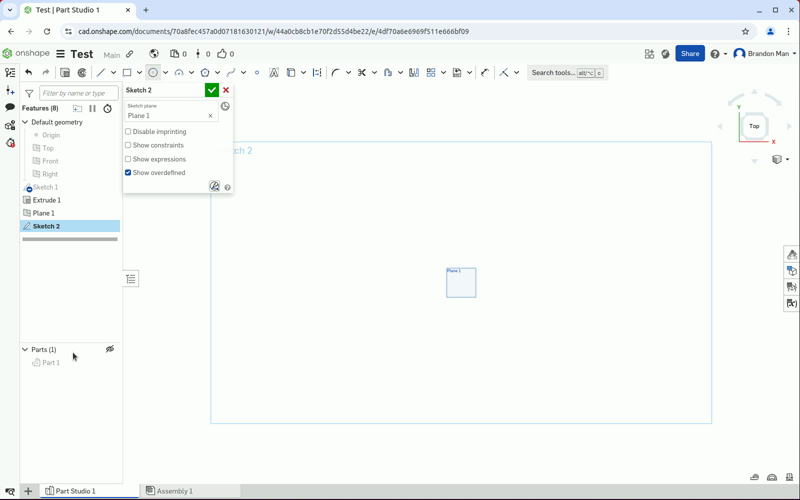
key_down(shift)
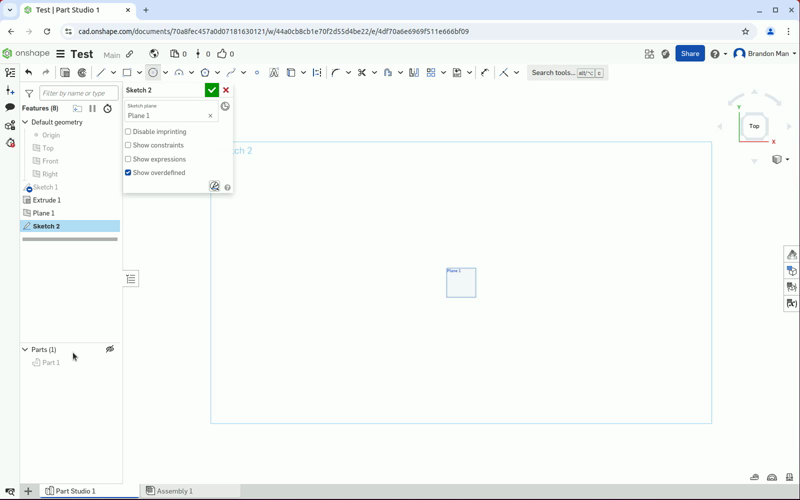
mouse_move(473, 294)
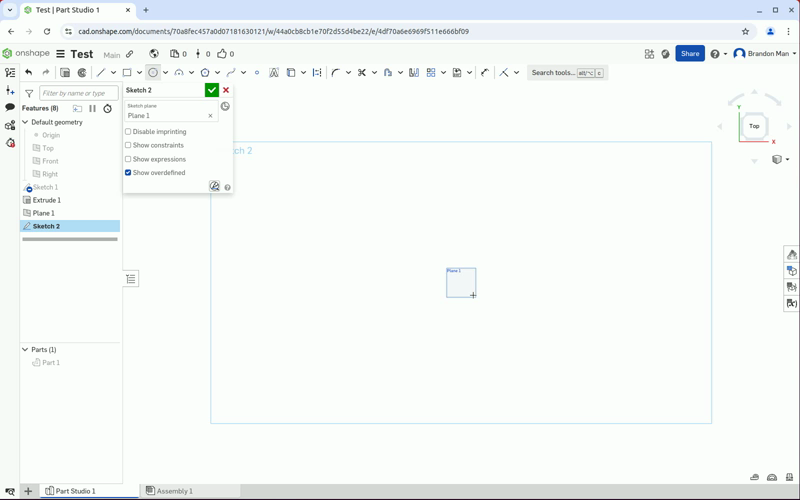
click(473, 294)
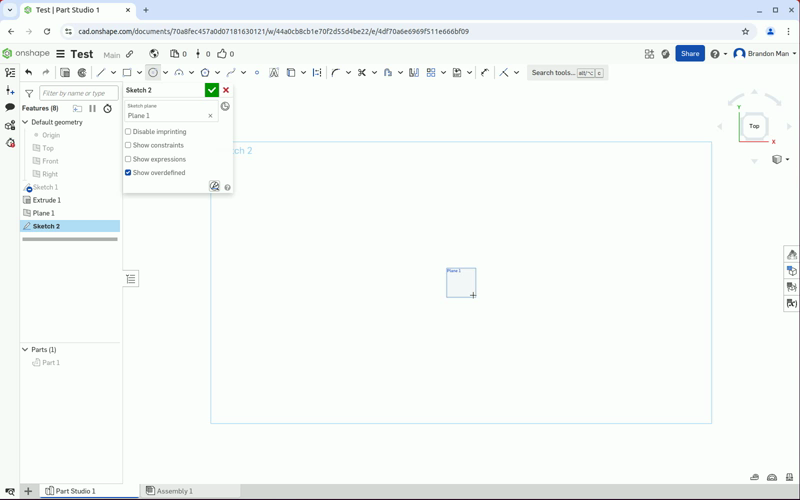
key_up(shift)
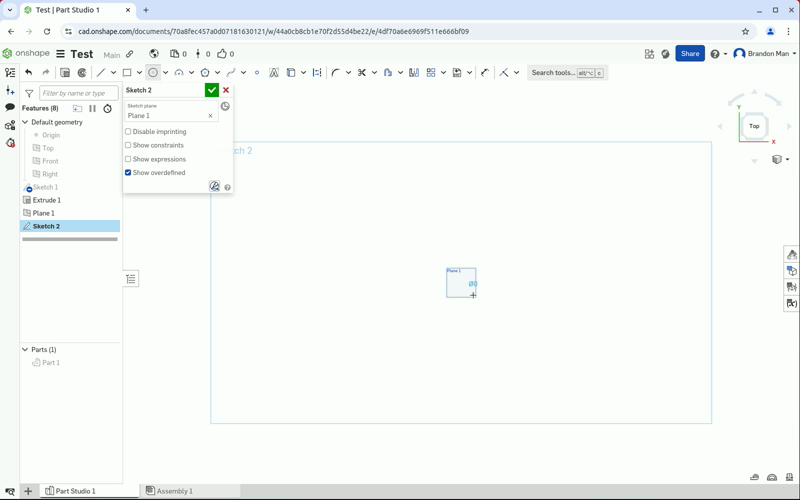
mouse_move(542, 294)
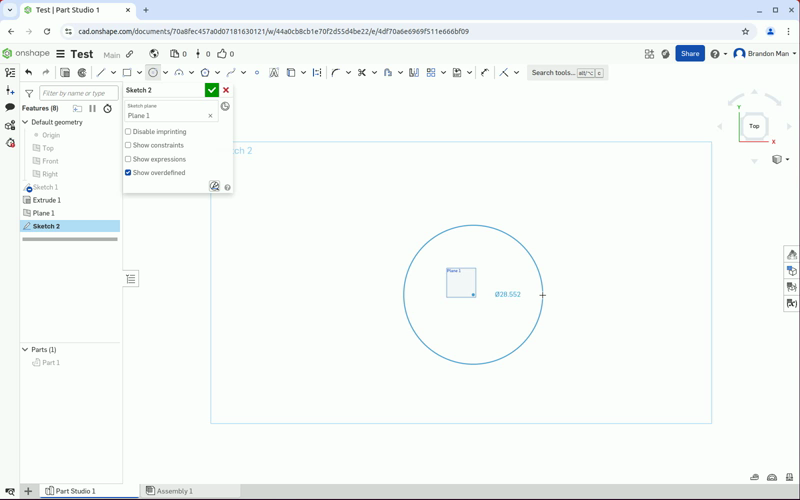
click(542, 294)
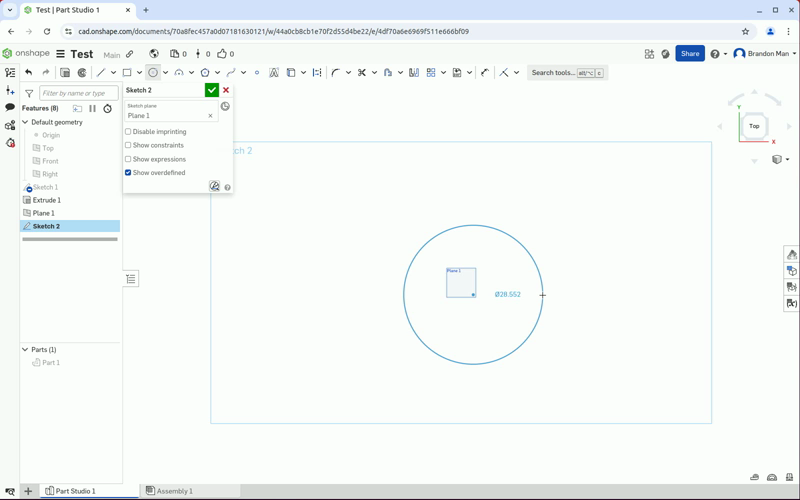
key(esc)
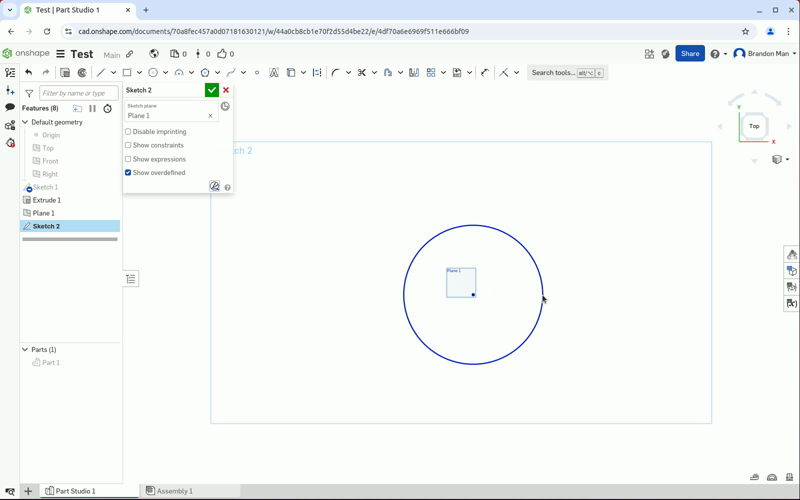
mouse_move(421, 316)
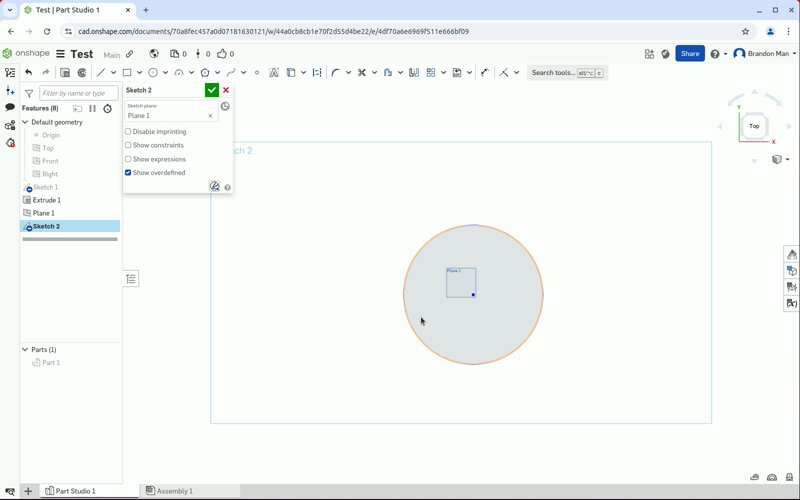
click(421, 316)
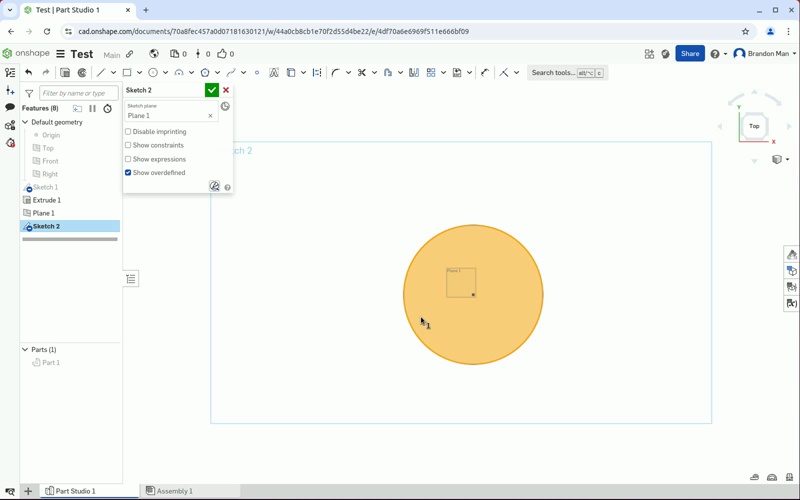
mouse_move(73, 352)
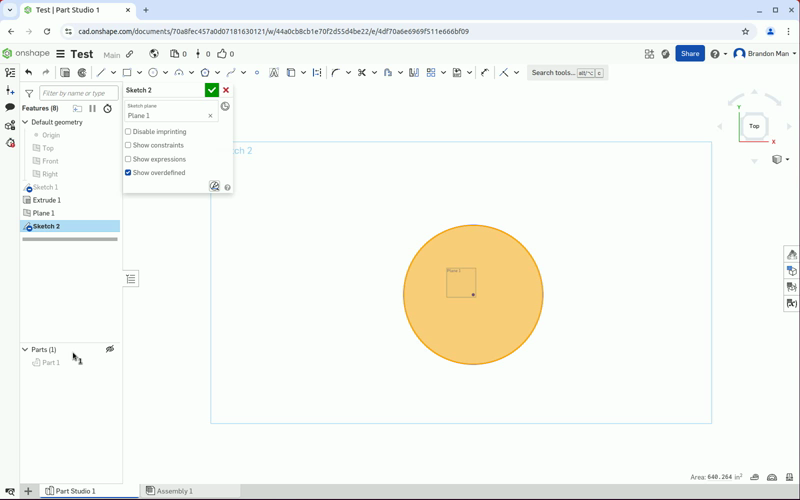
key(shift+y)
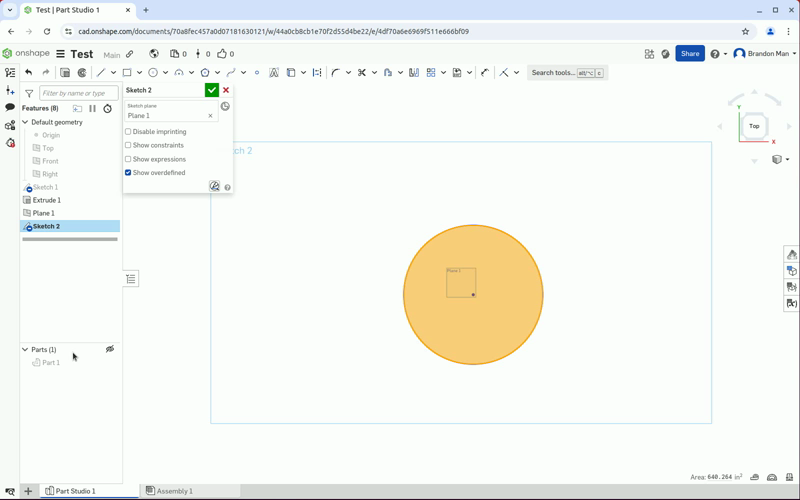
key(shift+e)
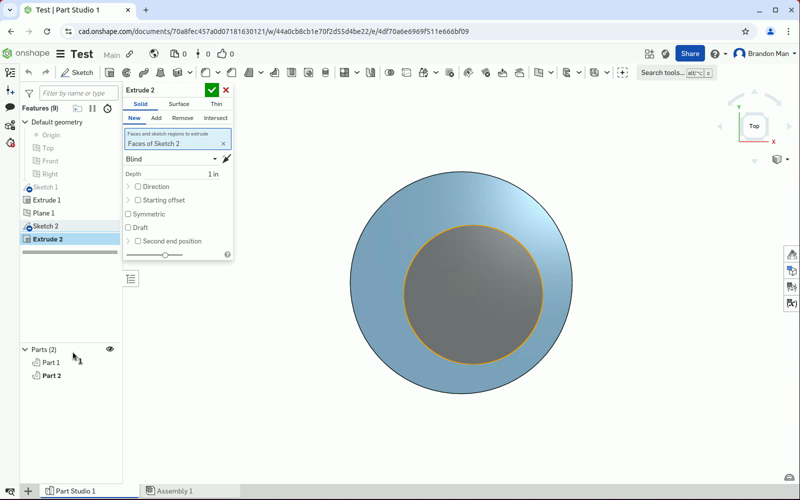
mouse_move(143, 106)
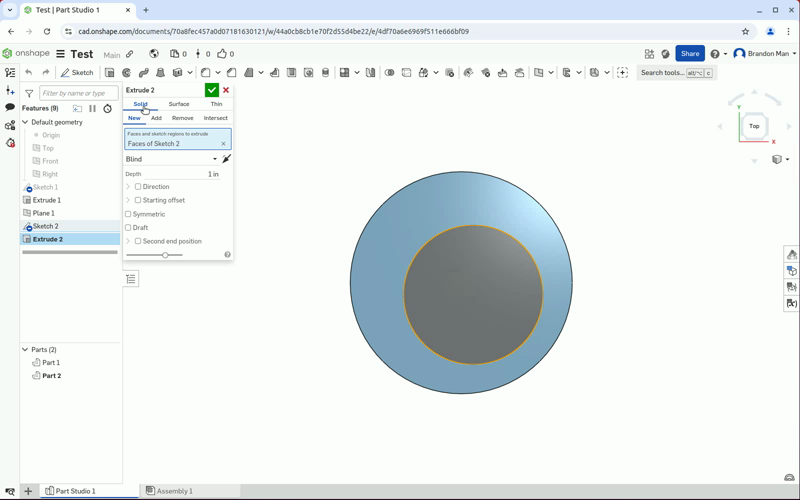
click(143, 106)
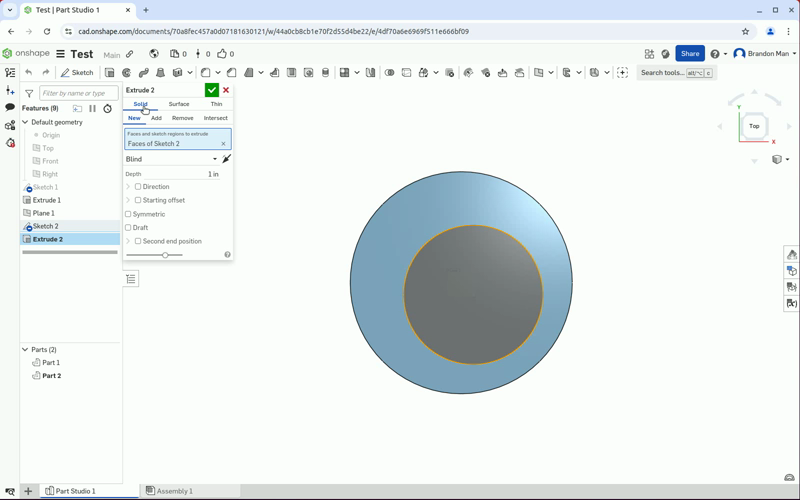
mouse_move(137, 120)
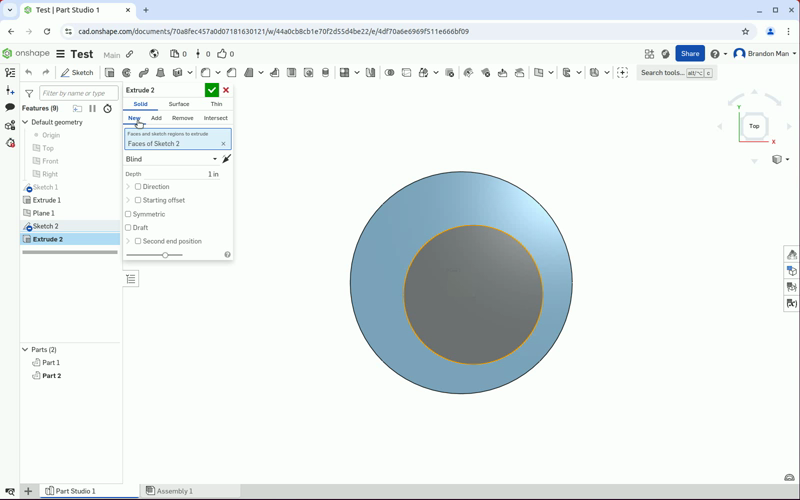
click(137, 120)
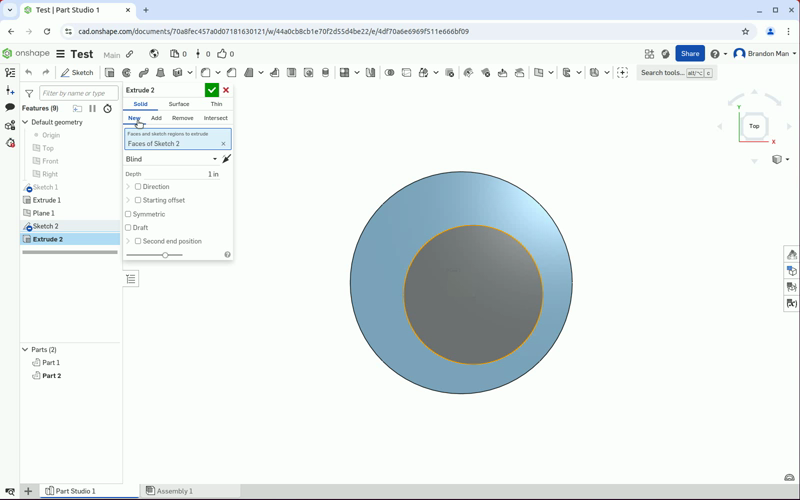
key(tab, 4)
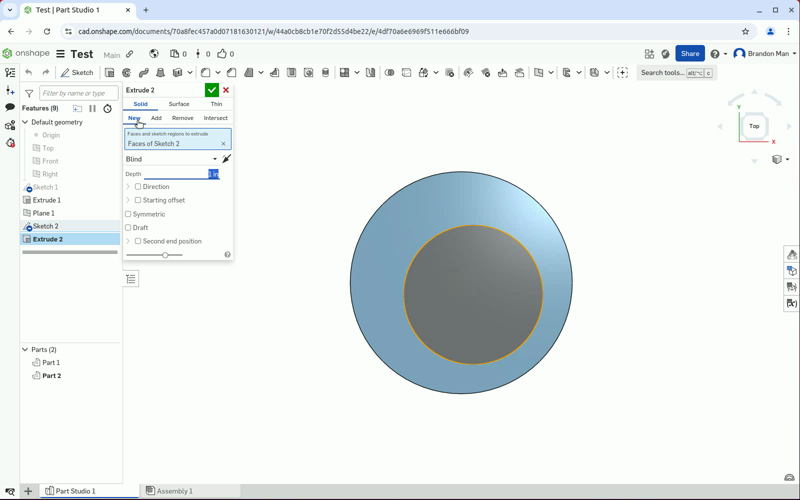
text(4.092)
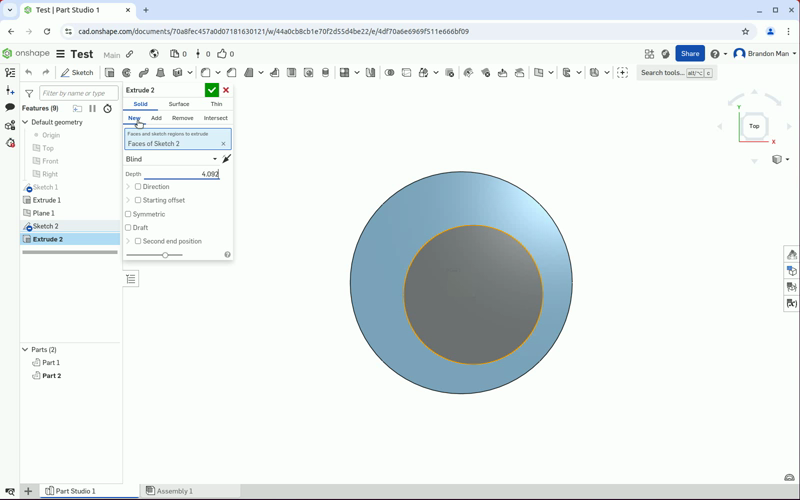
key(enter)
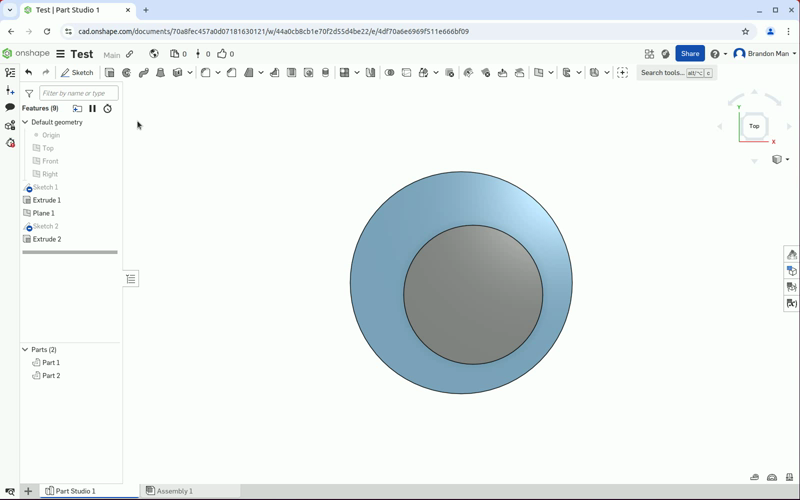
key(shift+h)
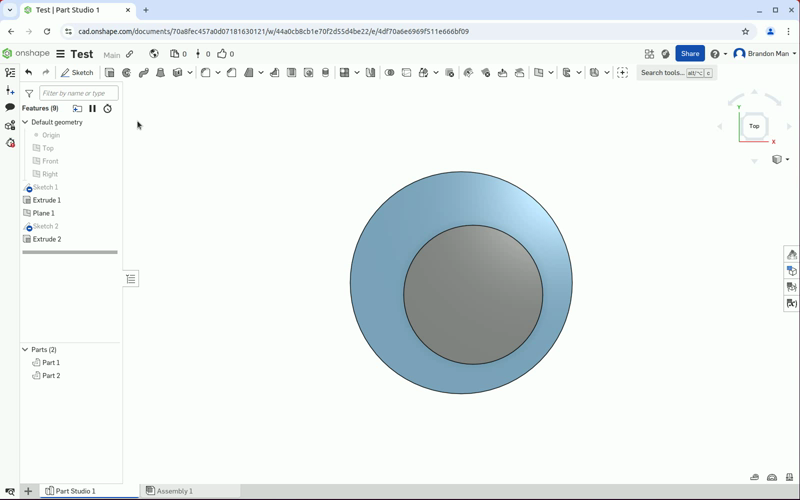
key(shift+h)
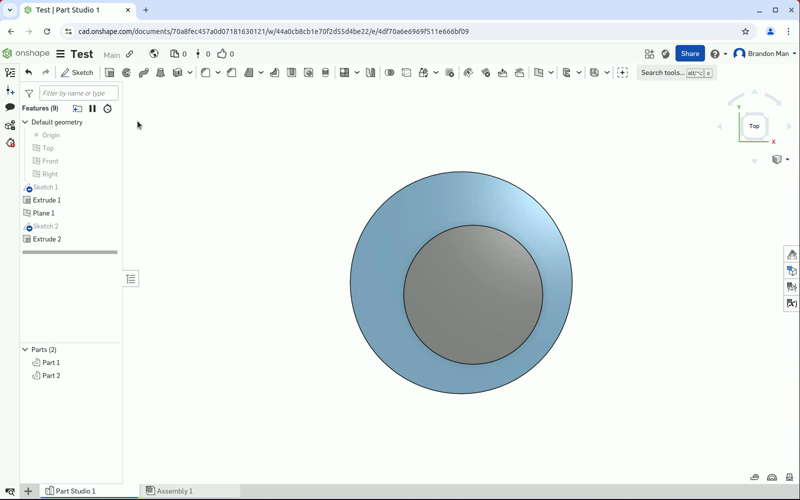
mouse_move(73, 189)
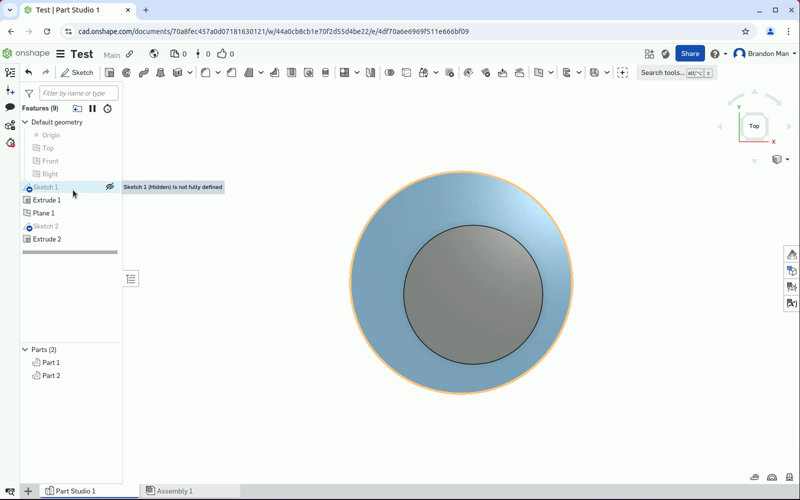
click(73, 189)
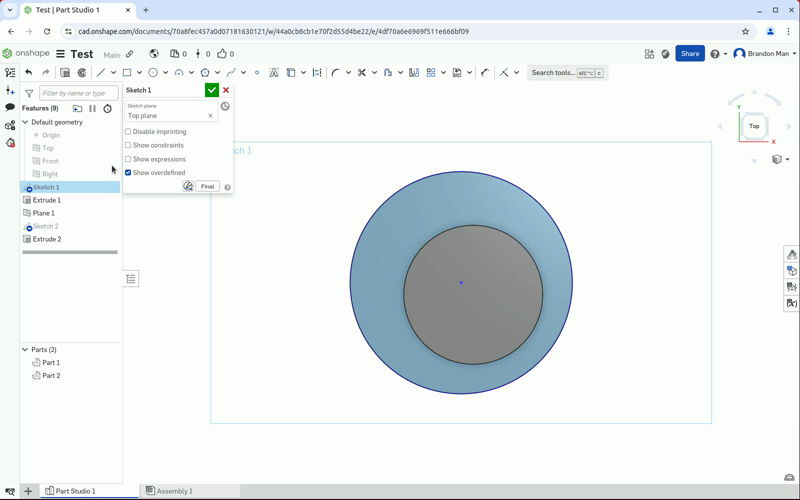
mouse_move(229, 92)
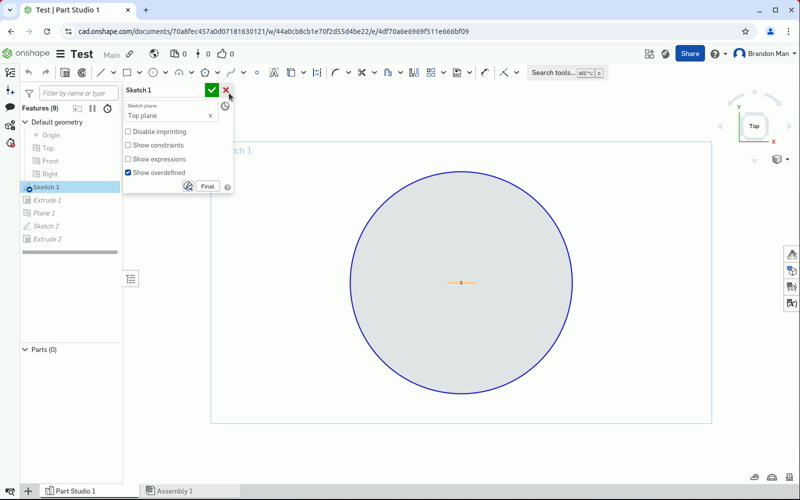
click(229, 92)
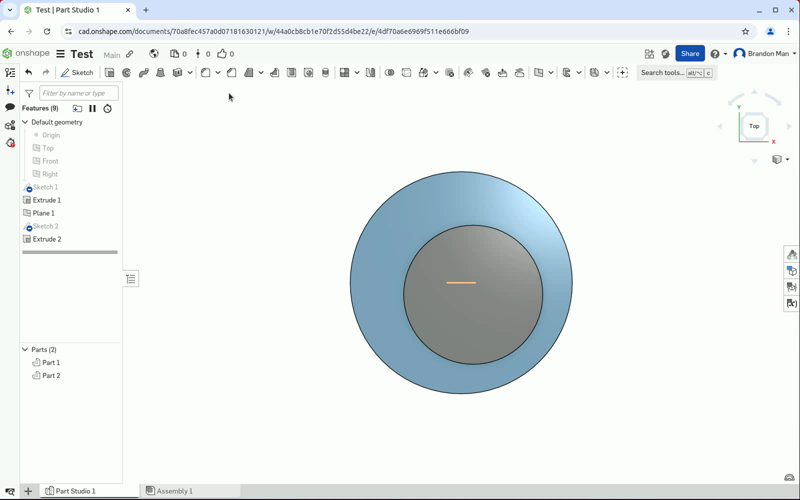
mouse_move(541, 75)
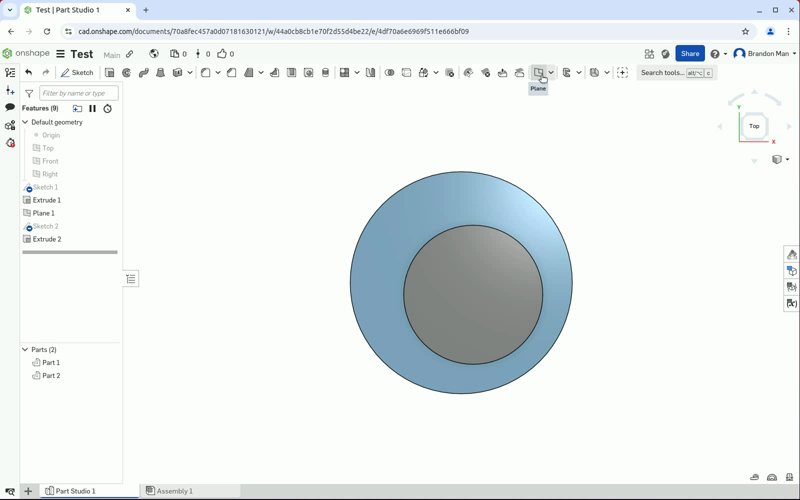
click(541, 75)
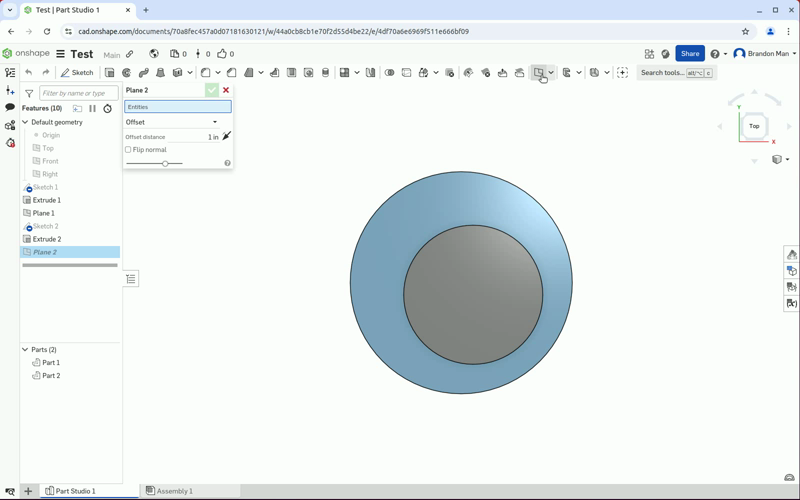
mouse_move(73, 150)
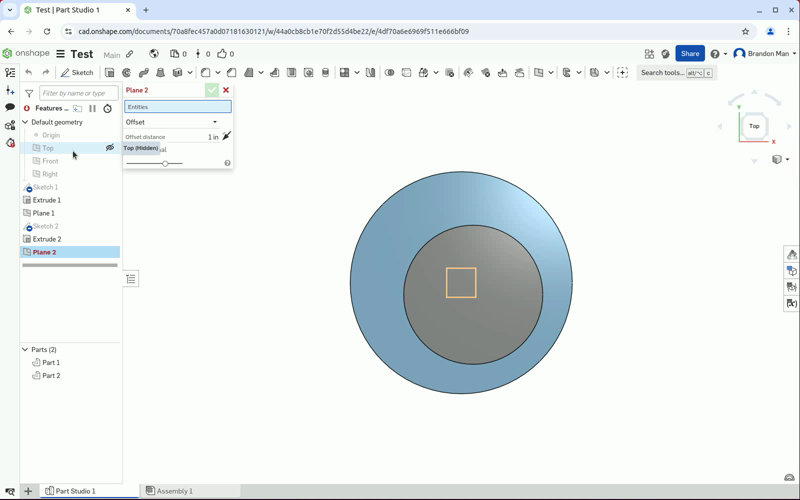
click(73, 150)
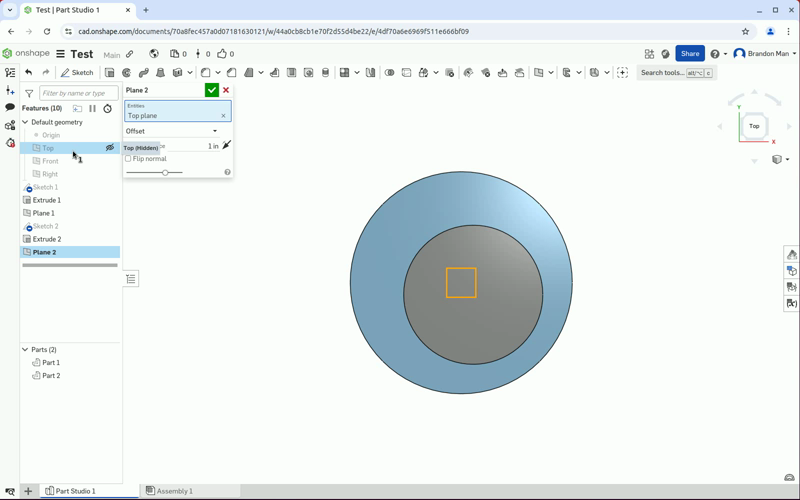
key(tab, 2)
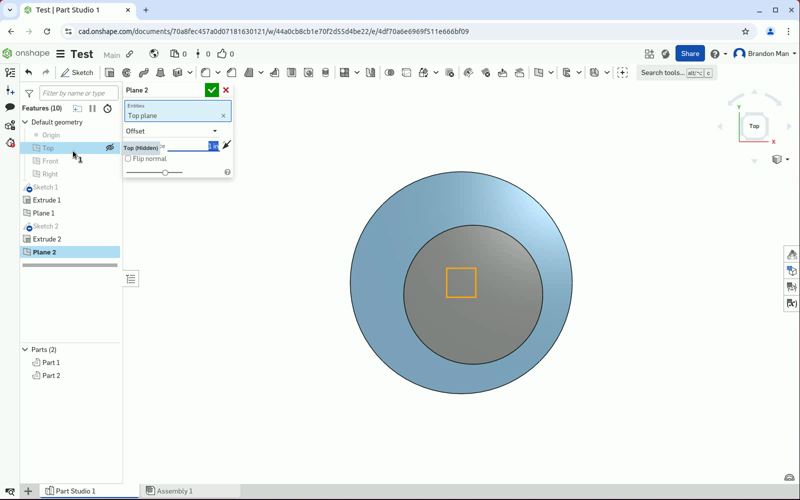
text(7.21)
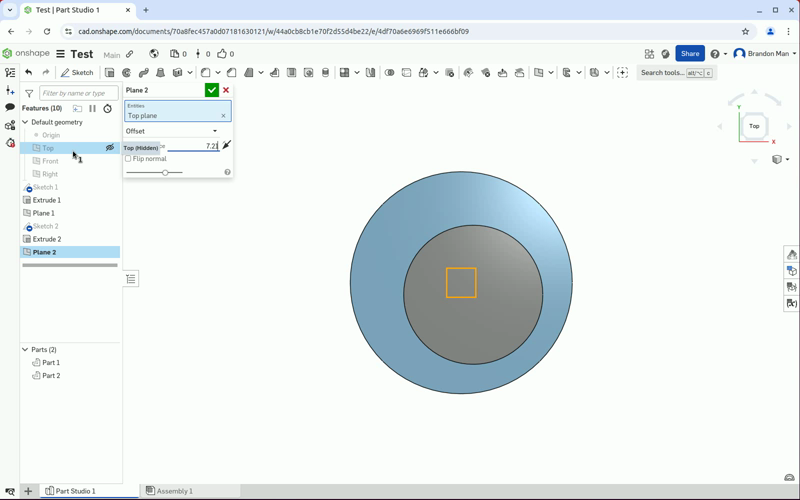
key(enter, 2)
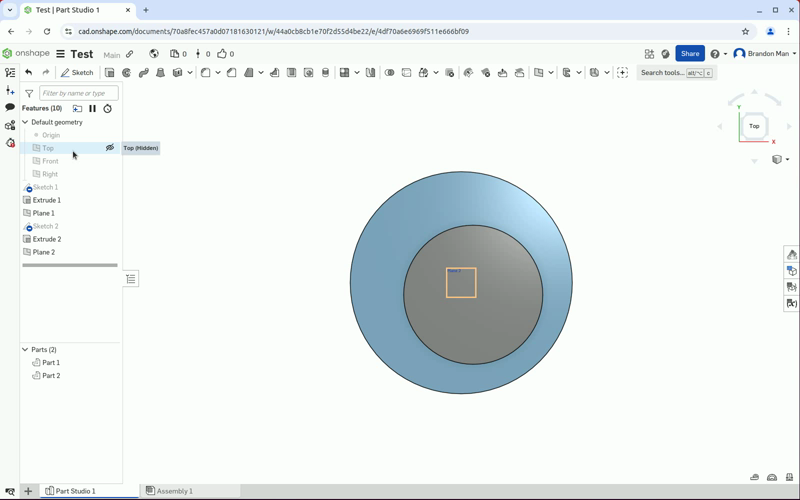
key(shift+s)
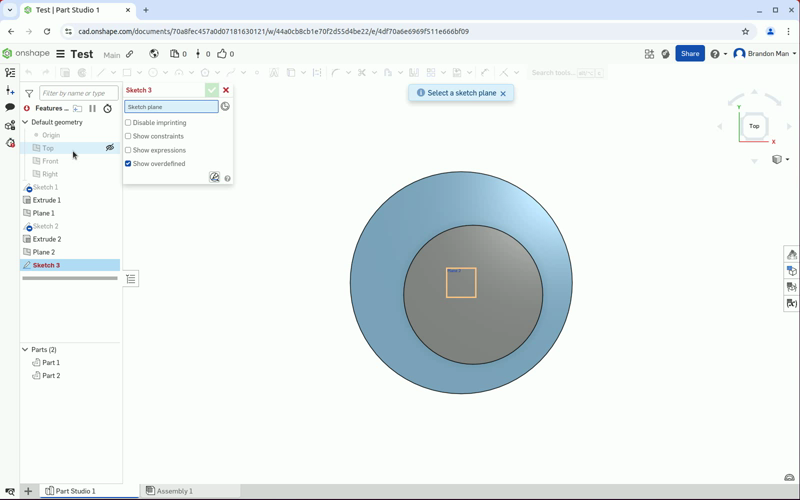
mouse_move(73, 254)
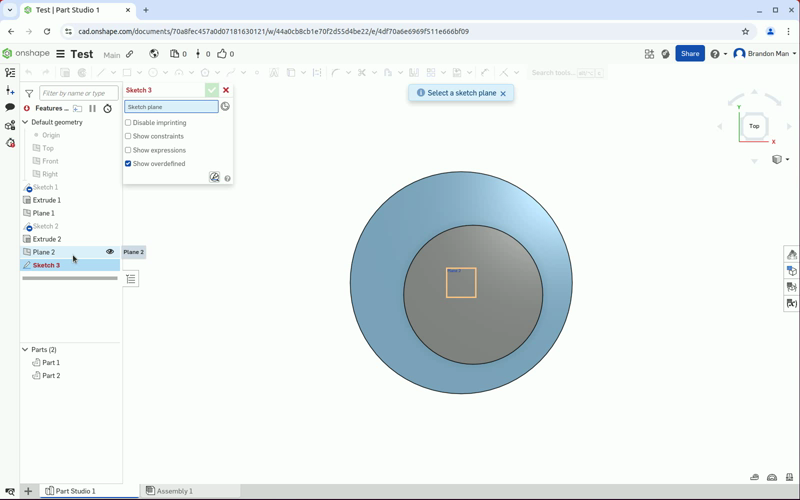
click(73, 254)
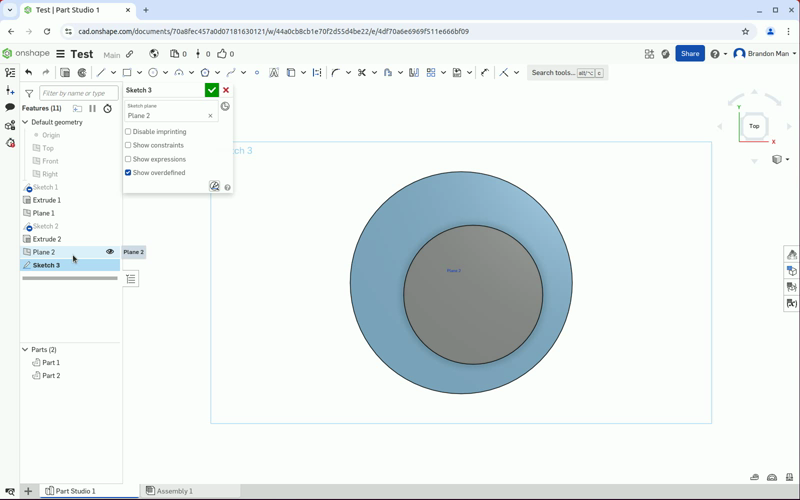
mouse_move(73, 352)
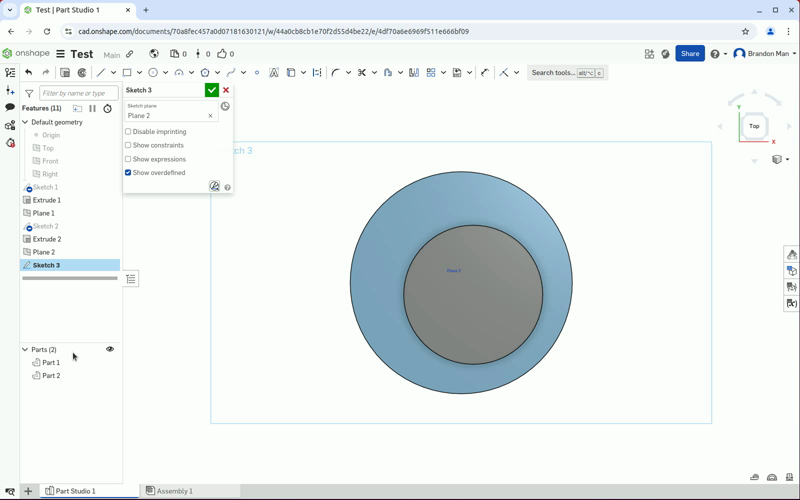
key(y)
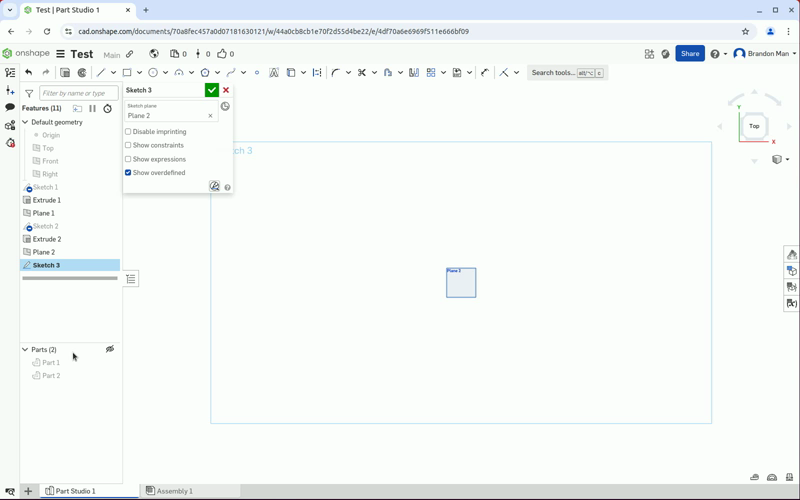
key(c)
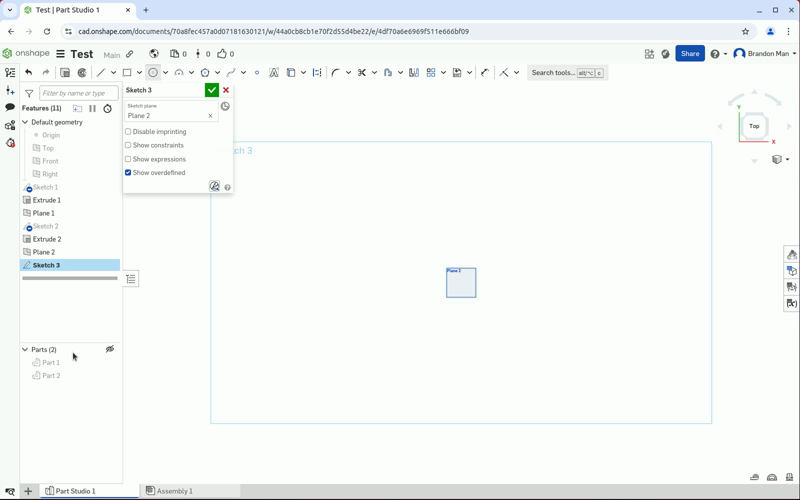
key_down(shift)
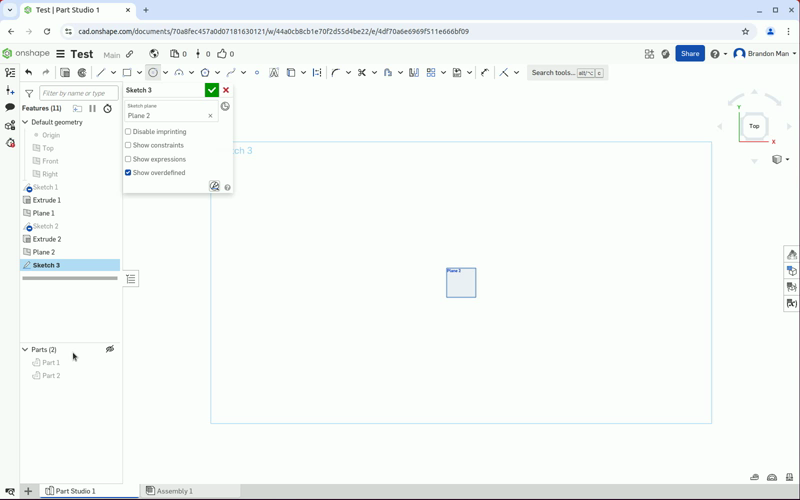
mouse_move(446, 282)
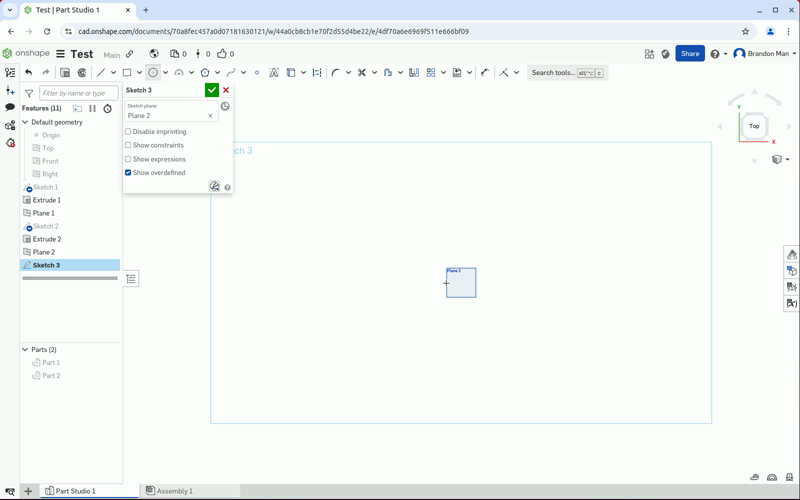
click(446, 282)
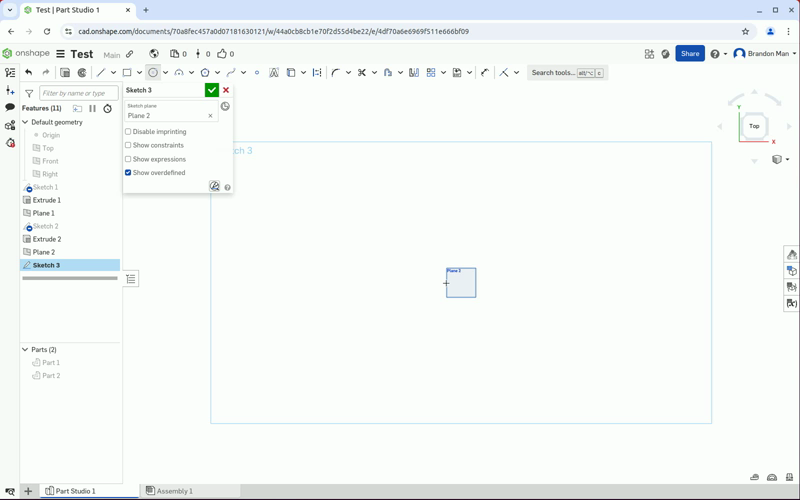
key_up(shift)
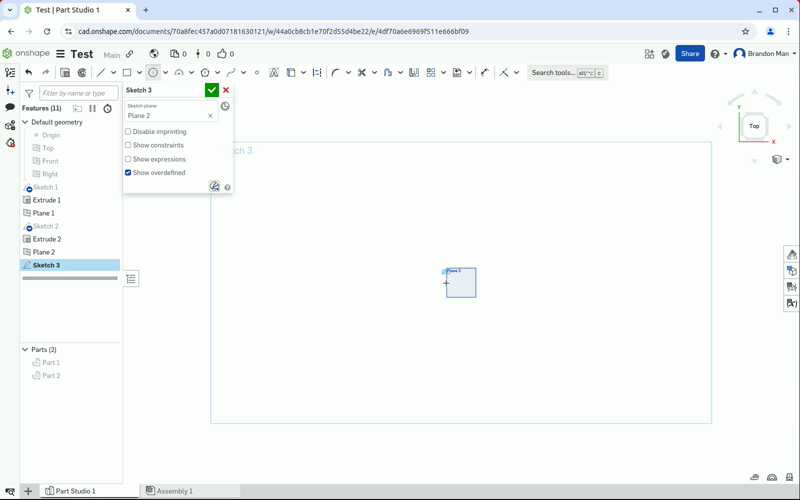
mouse_move(477, 282)
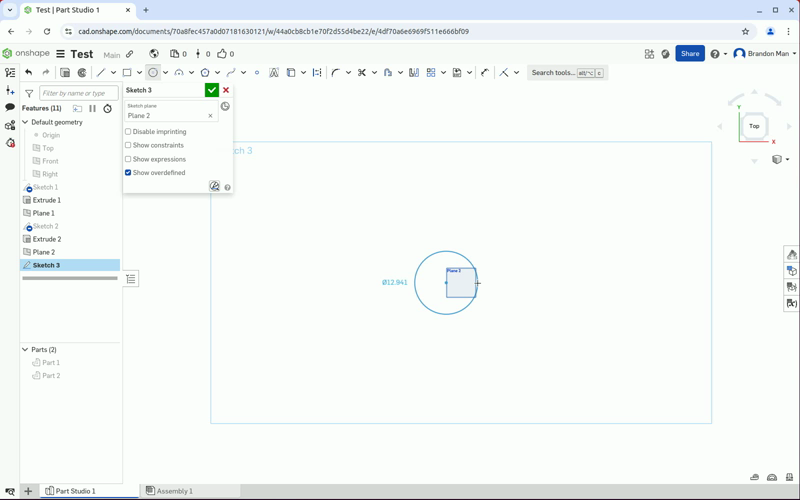
click(477, 282)
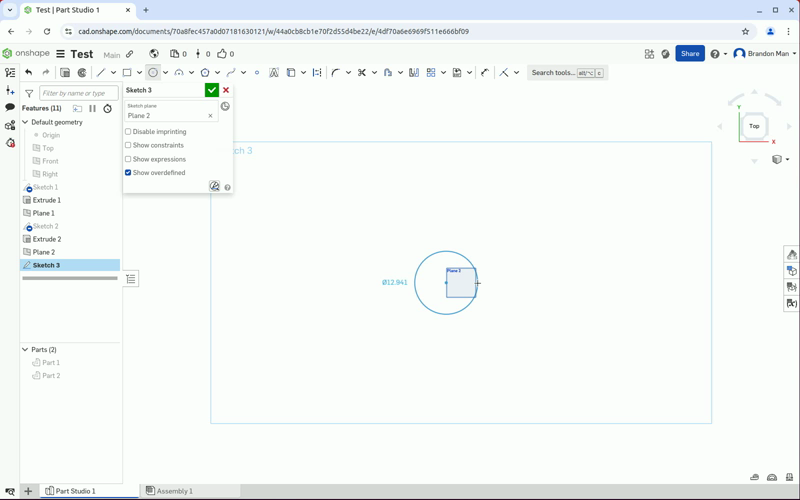
key(esc)
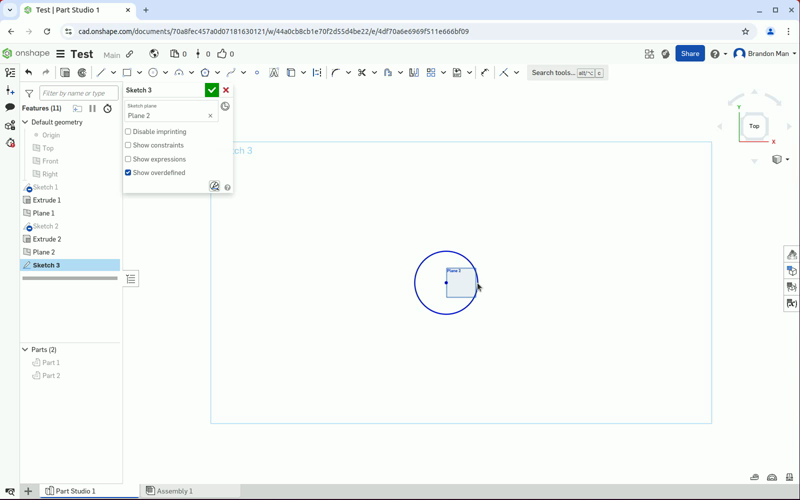
mouse_move(444, 301)
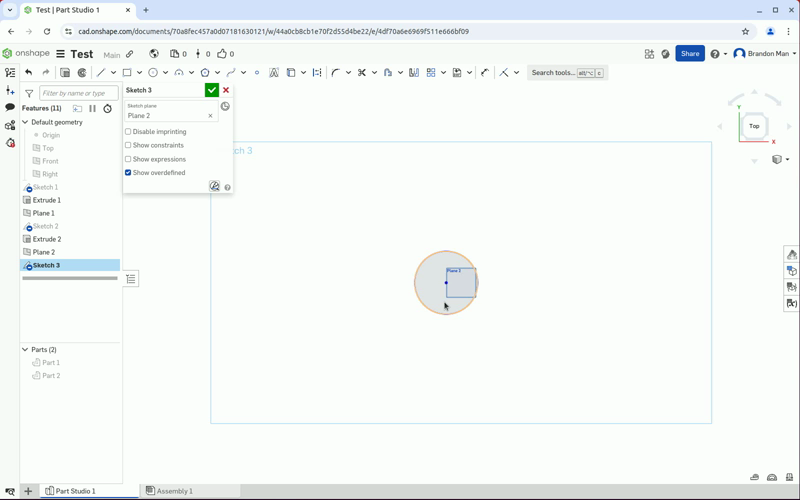
click(444, 301)
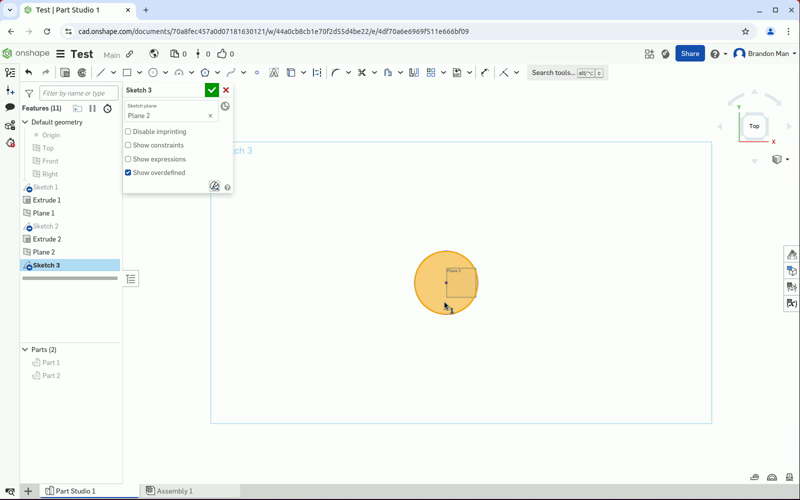
mouse_move(73, 352)
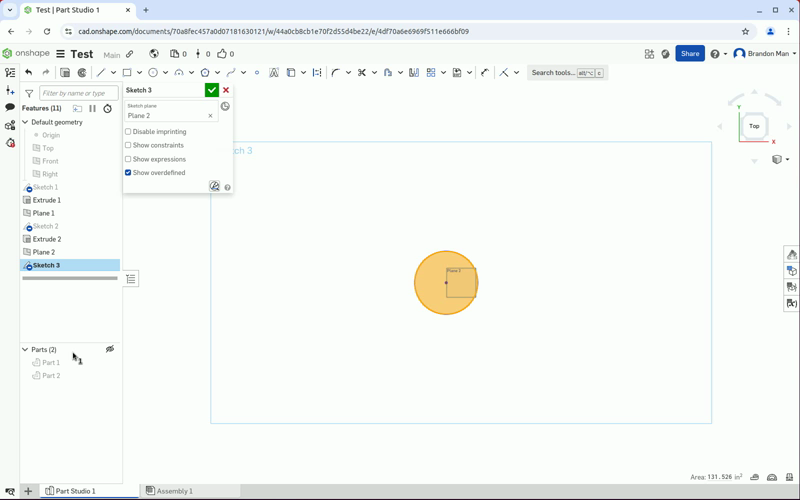
key(shift+y)
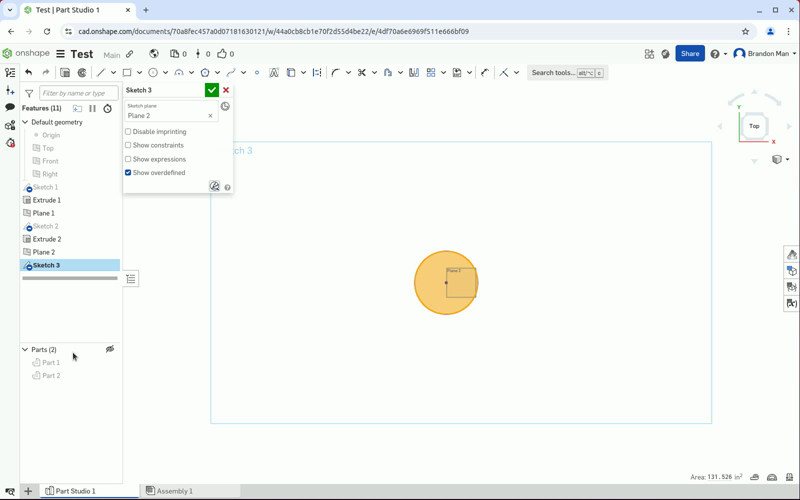
key(shift+e)
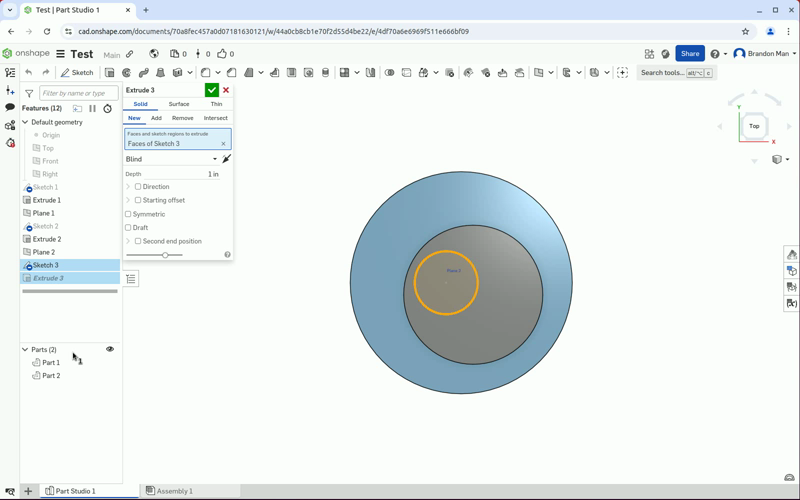
mouse_move(143, 106)
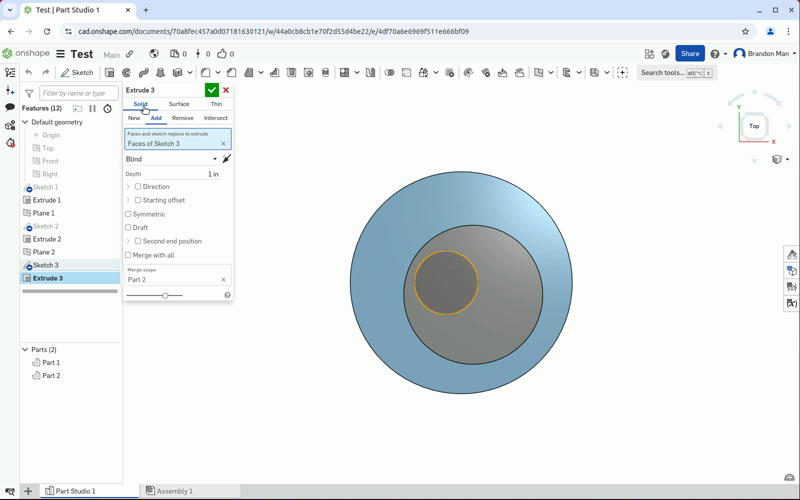
click(143, 106)
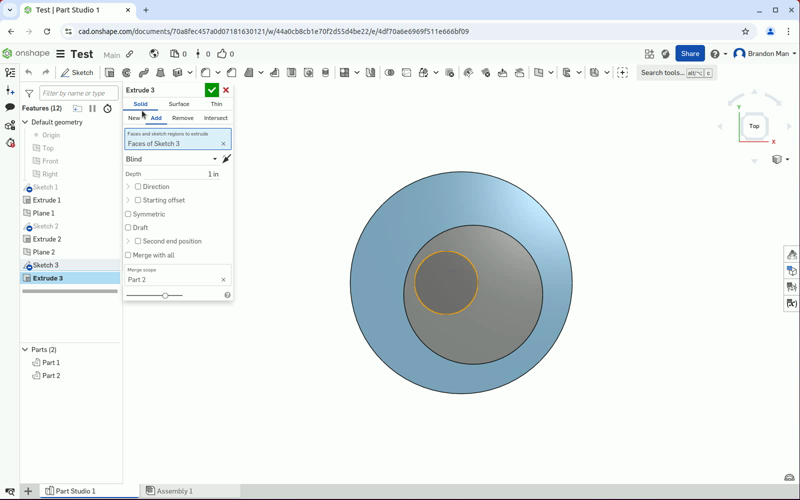
mouse_move(137, 120)
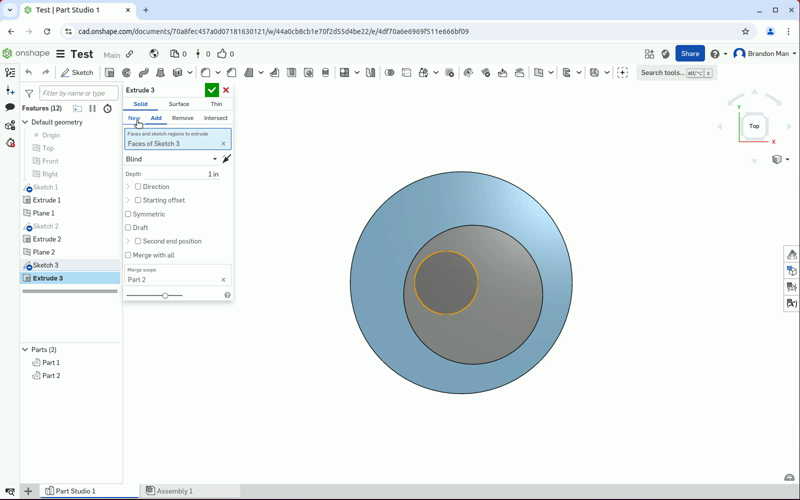
click(137, 120)
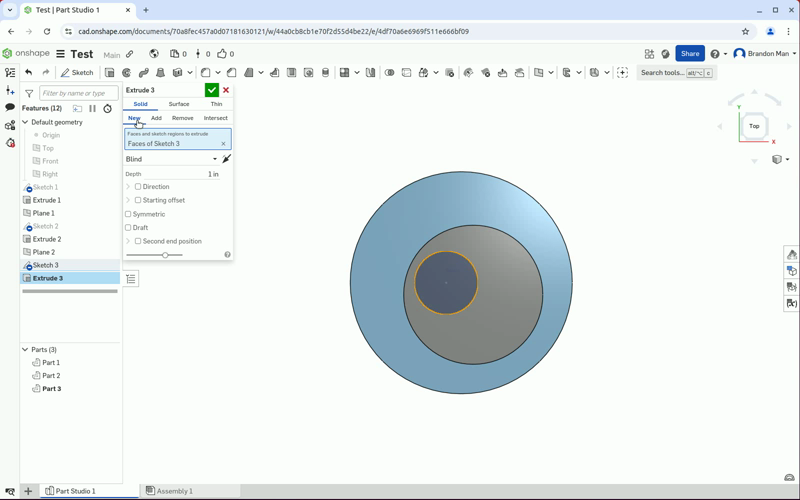
key(tab, 4)
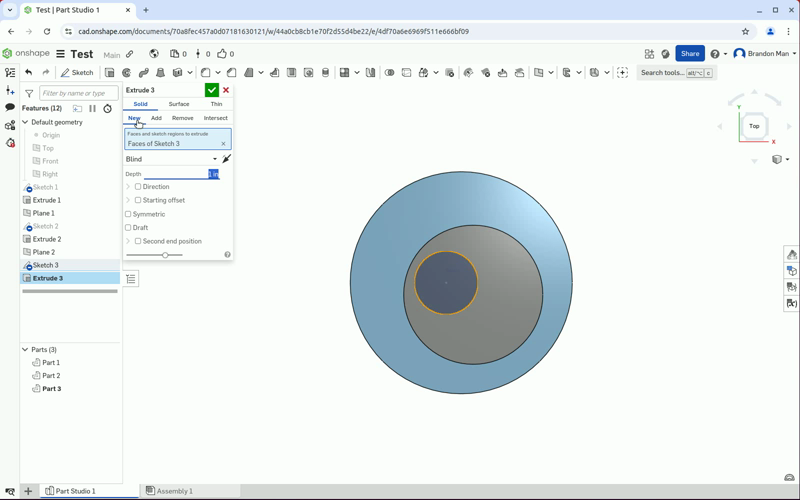
text(5.296)
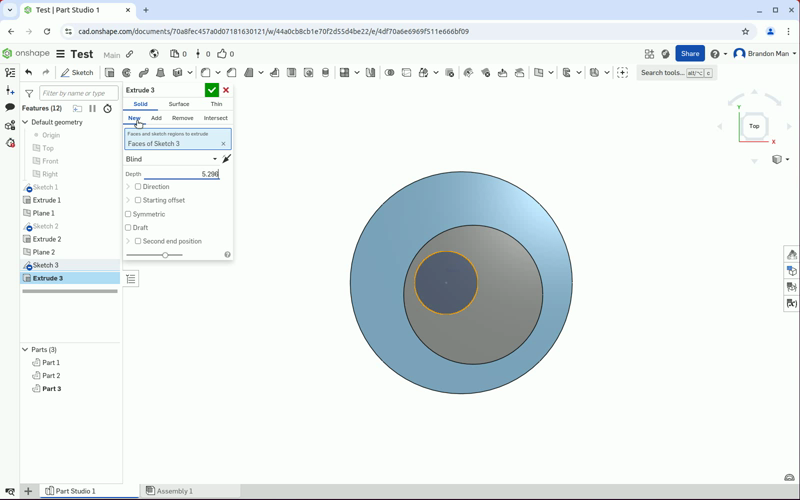
key(enter)
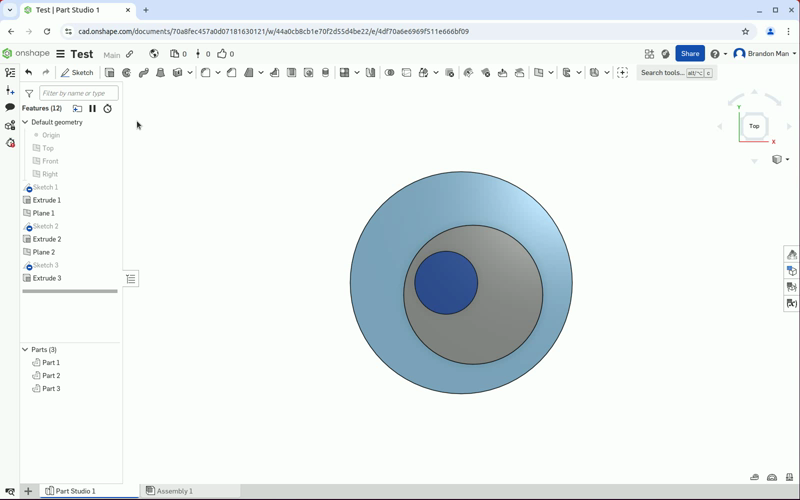
key(shift+h)
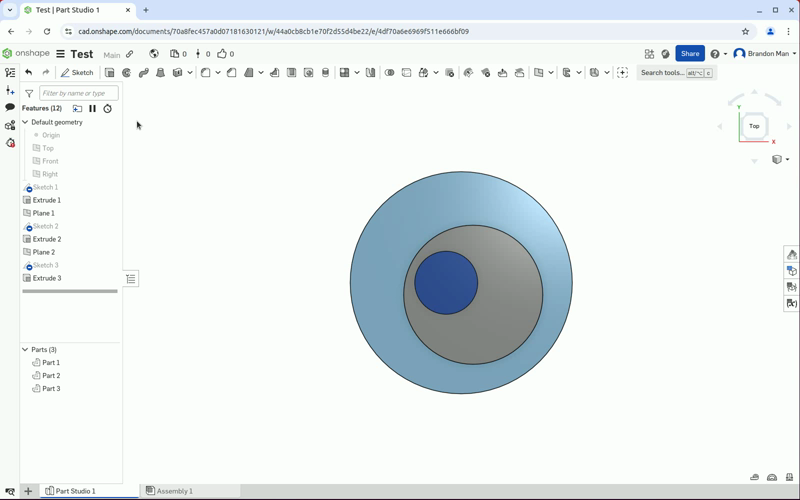
key(shift+h)
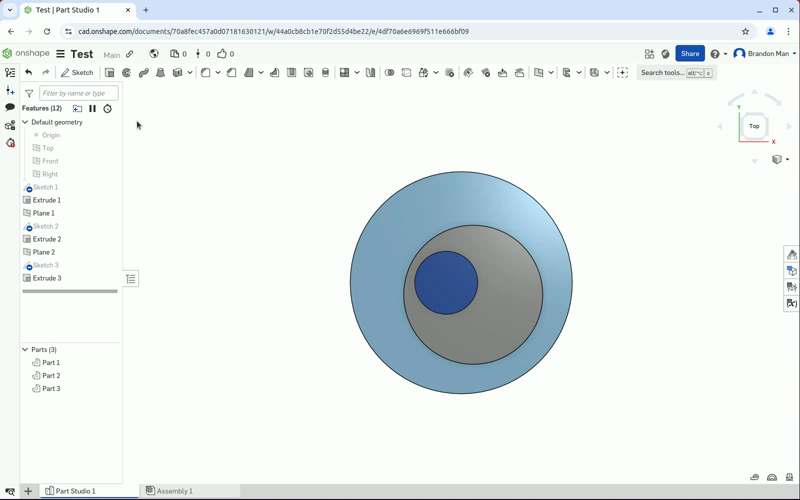
mouse_move(73, 189)
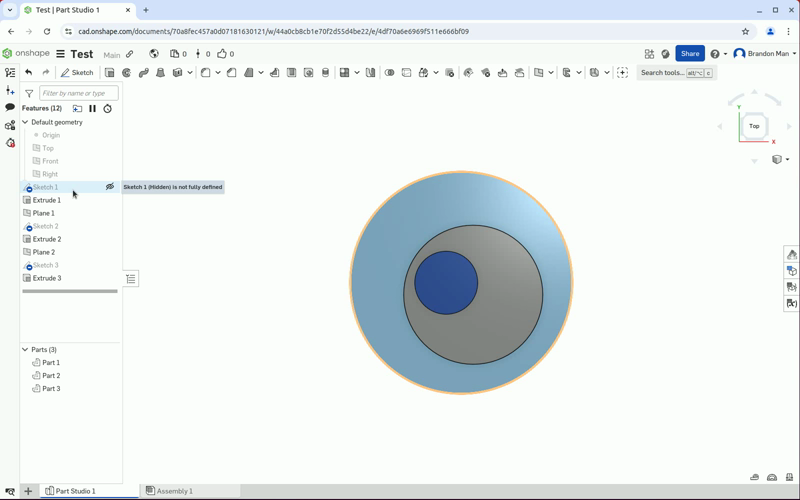
click(73, 189)
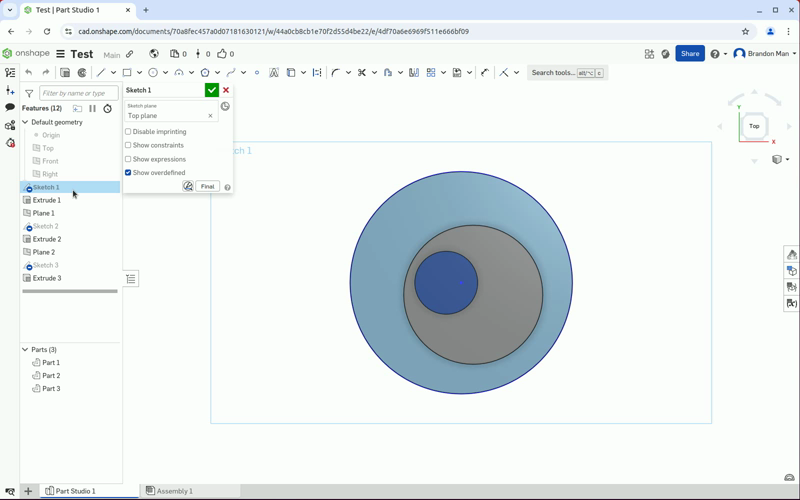
mouse_move(229, 92)
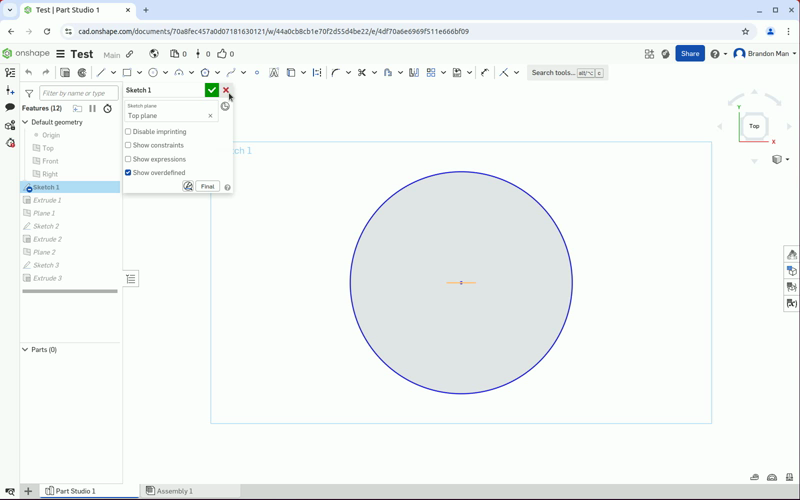
click(229, 92)
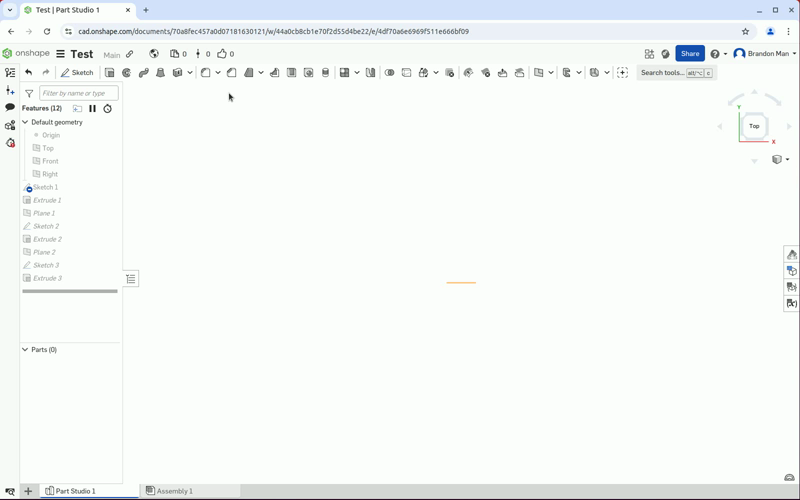
mouse_move(541, 75)
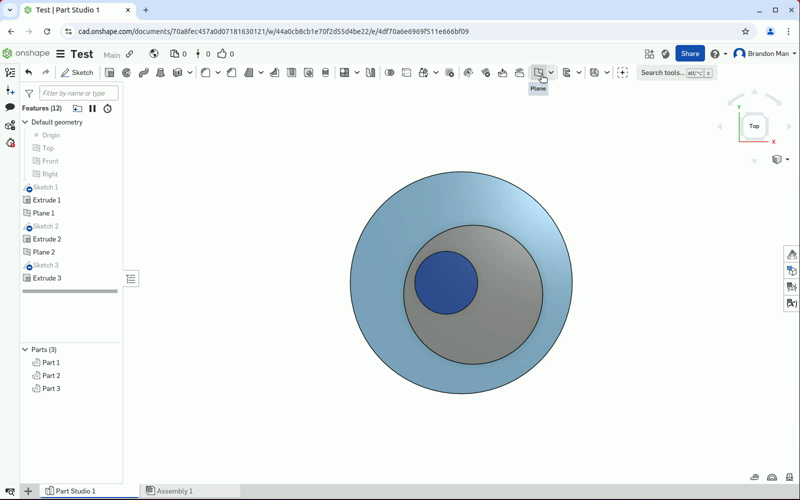
click(541, 75)
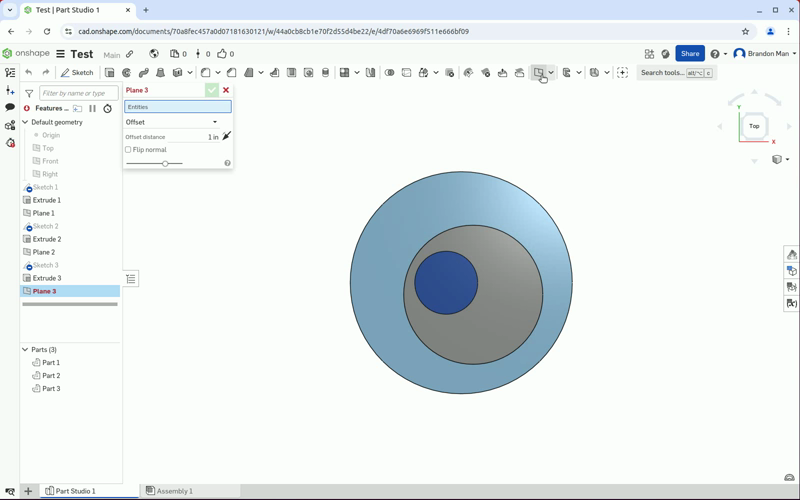
mouse_move(73, 150)
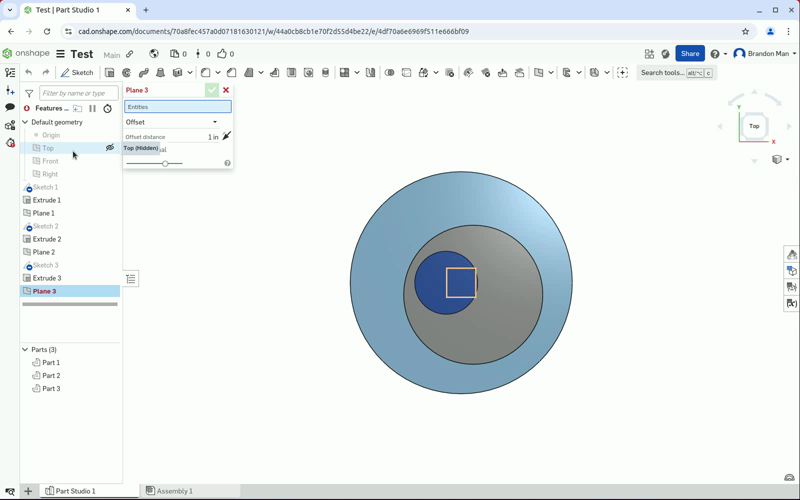
click(73, 150)
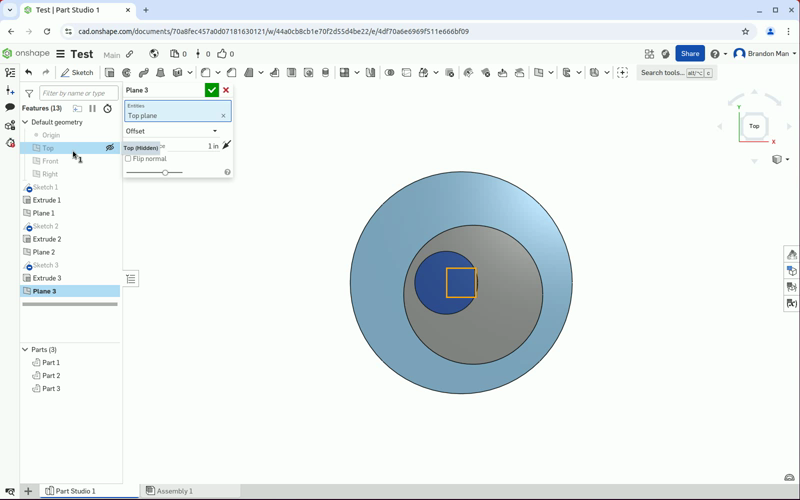
key(tab, 2)
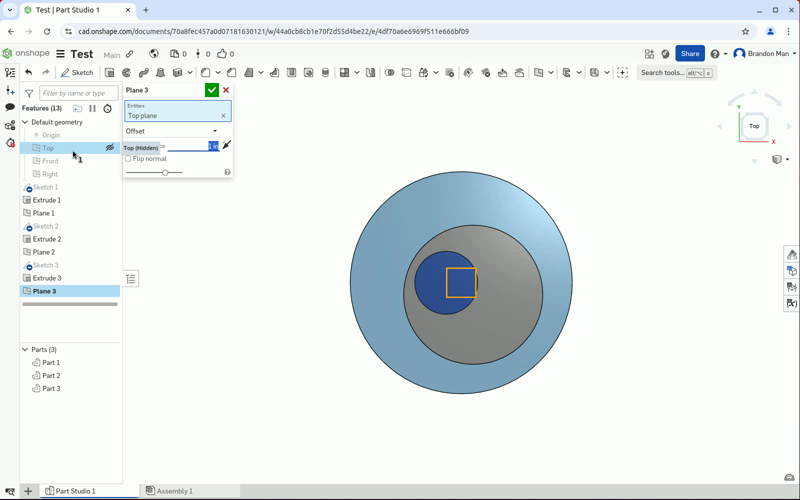
text(12.509)
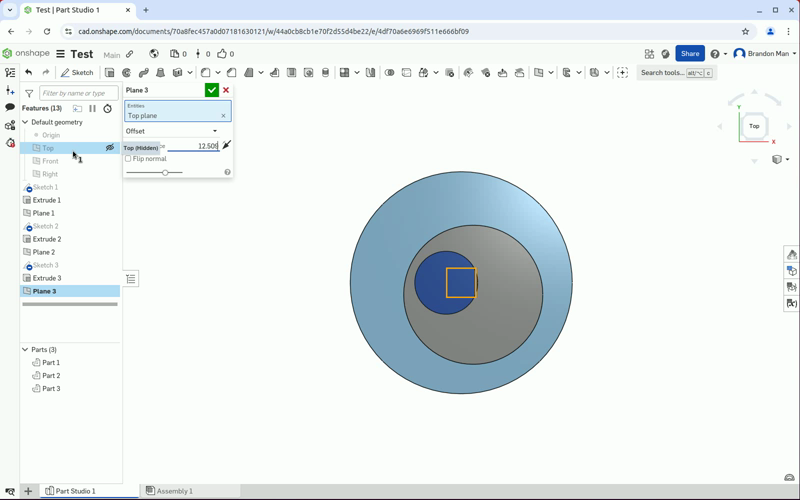
key(enter, 2)
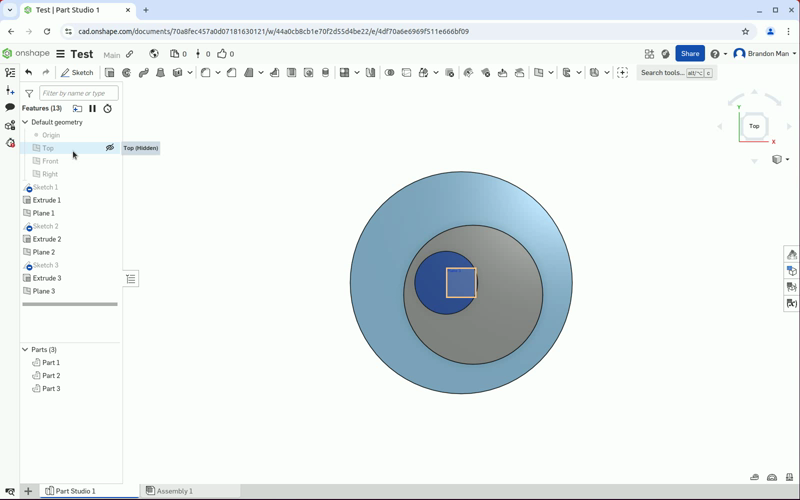
key(shift+s)
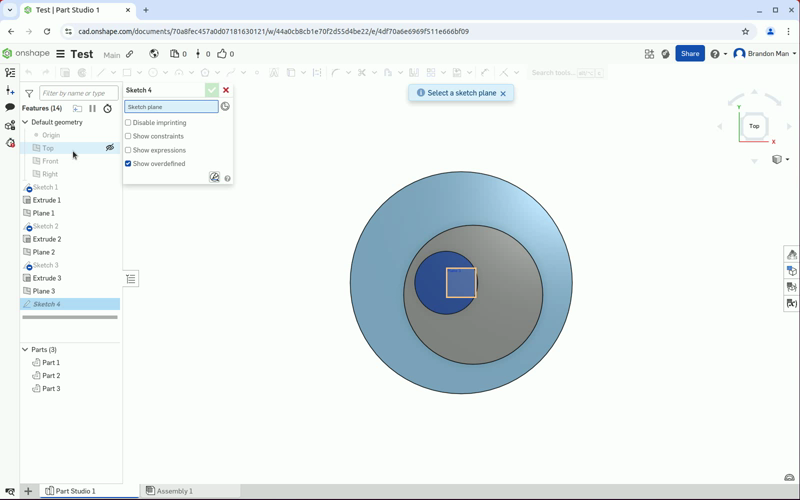
mouse_move(73, 293)
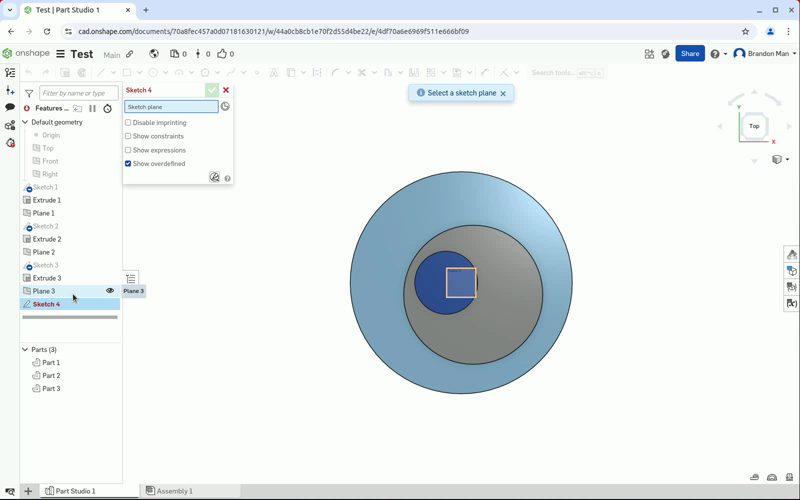
click(73, 293)
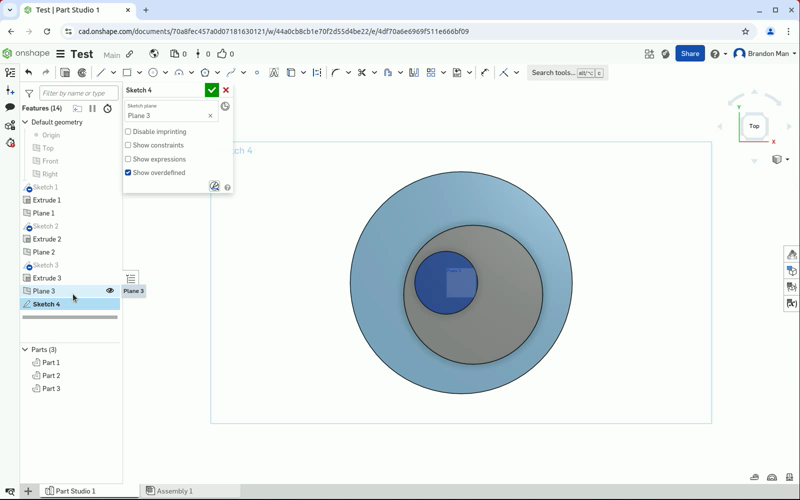
mouse_move(73, 352)
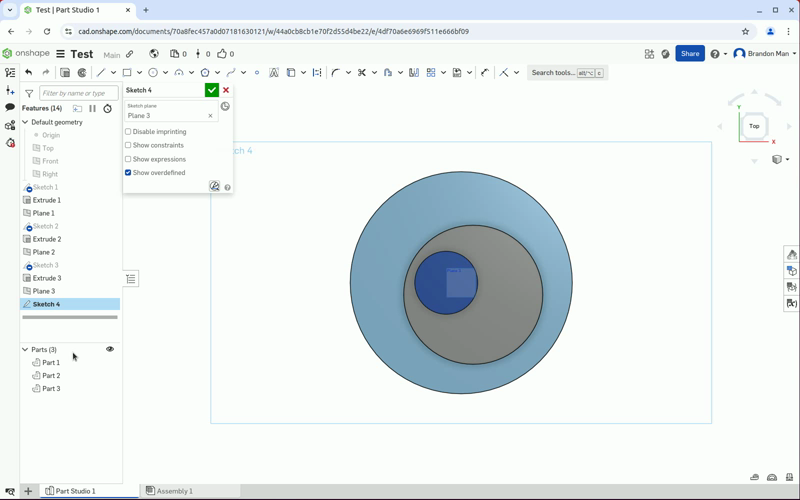
key(y)
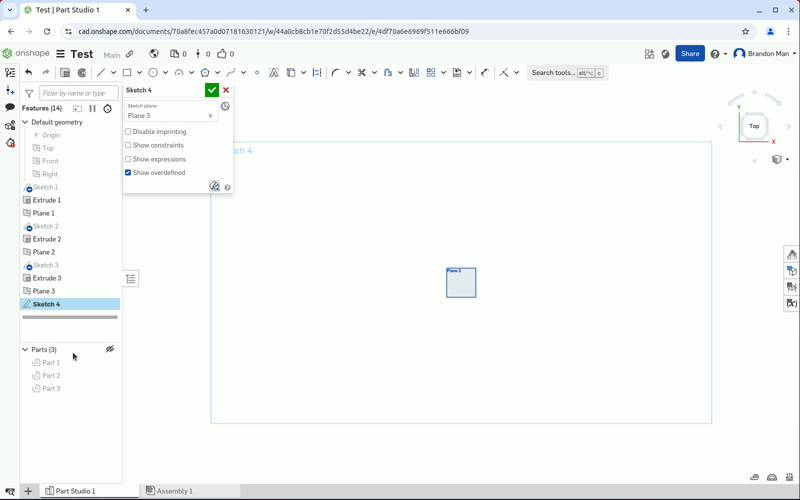
key(c)
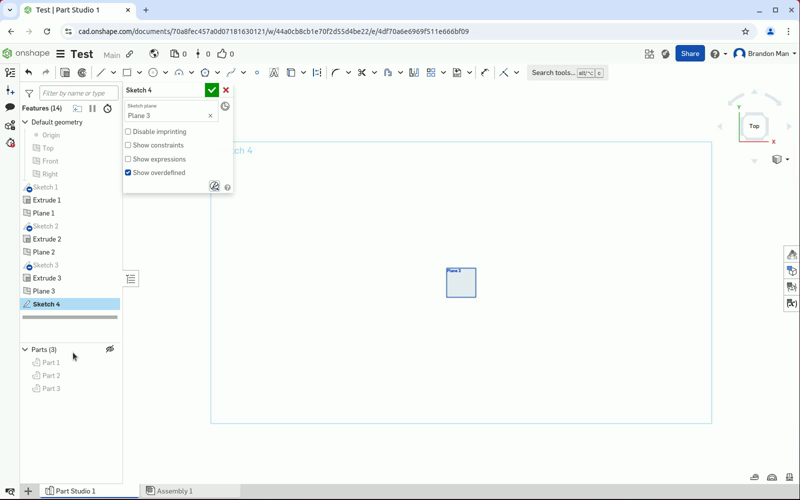
key_down(shift)
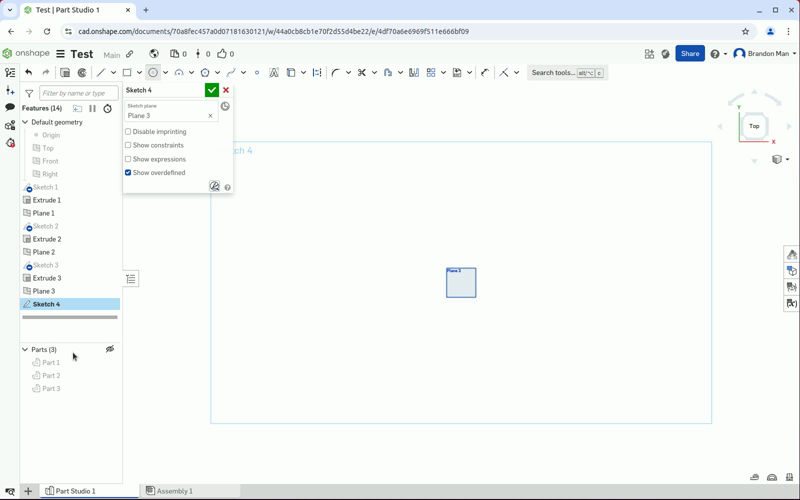
mouse_move(446, 282)
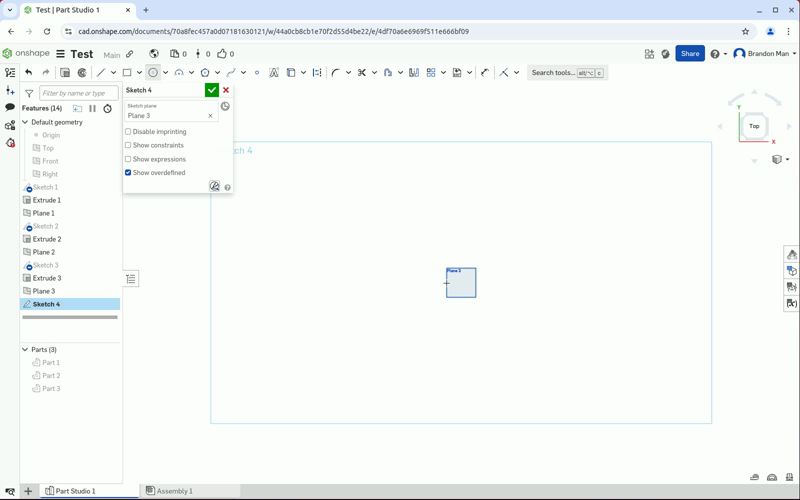
click(446, 282)
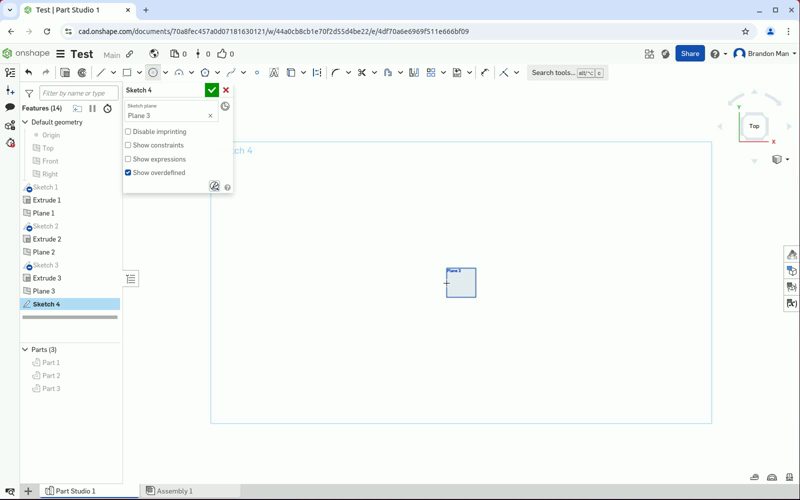
key_up(shift)
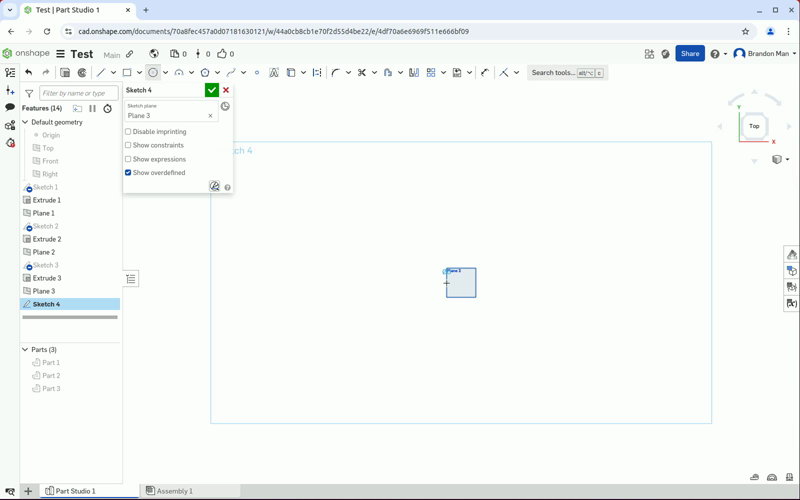
mouse_move(468, 282)
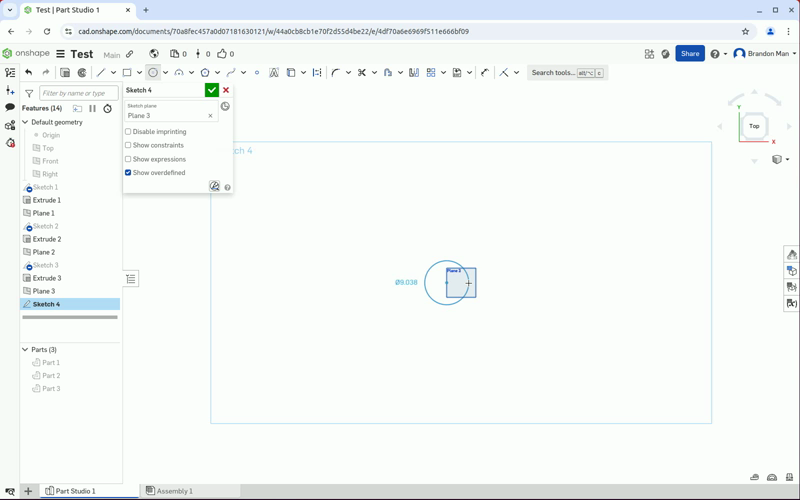
click(468, 282)
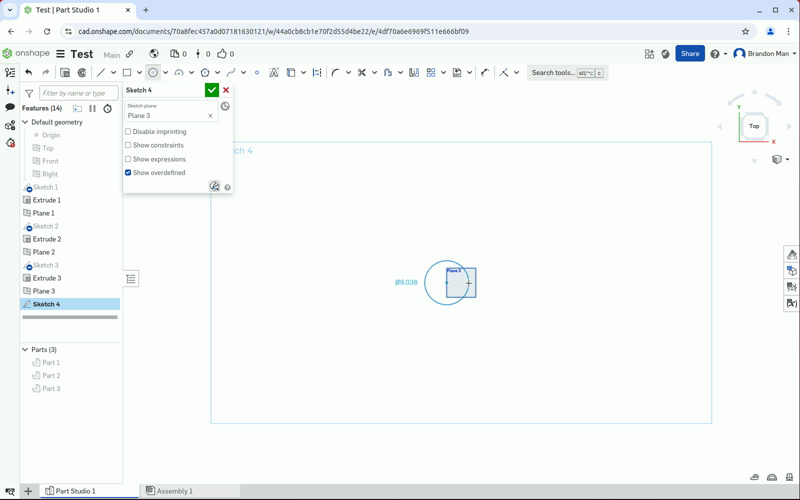
key(esc)
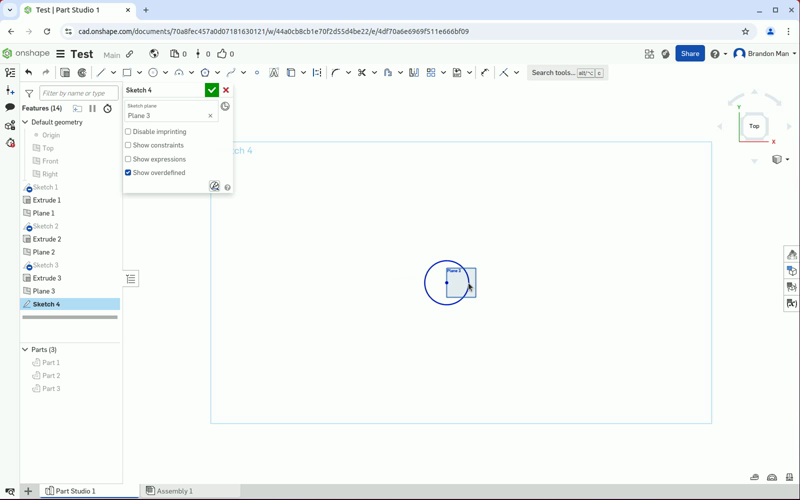
mouse_move(434, 270)
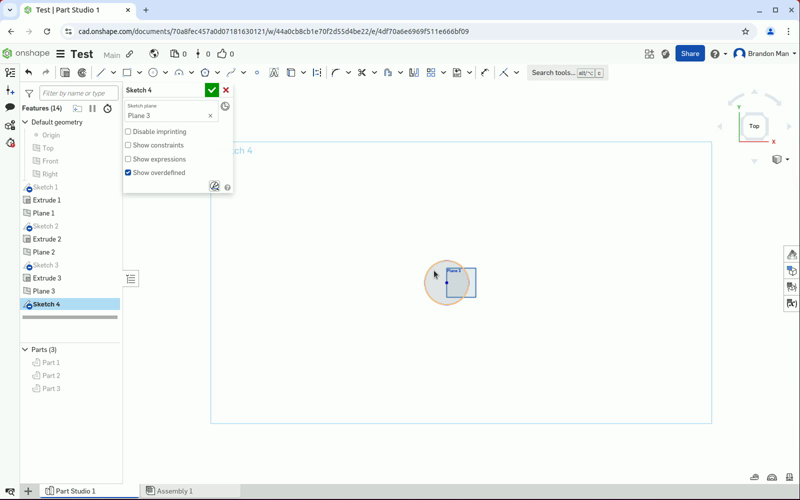
scroll(6)
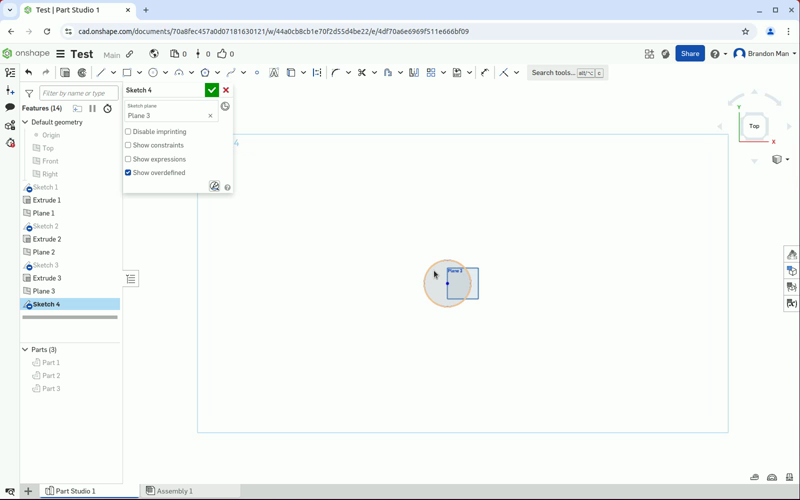
scroll(6)
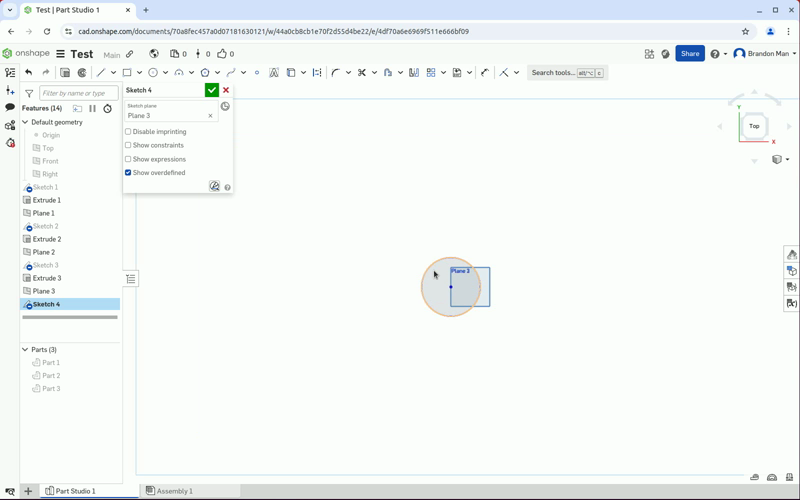
scroll(6)
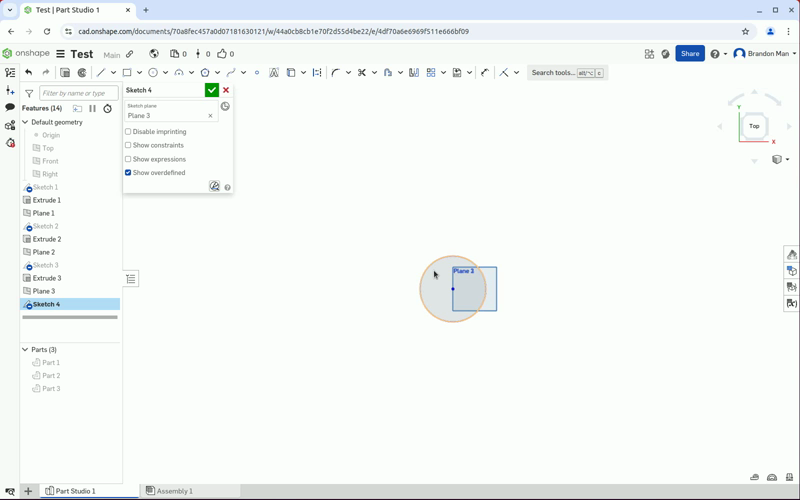
scroll(6)
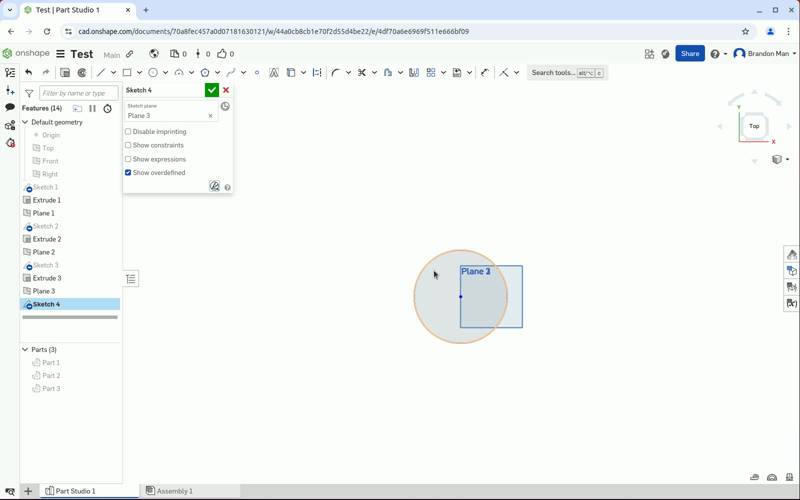
scroll(6)
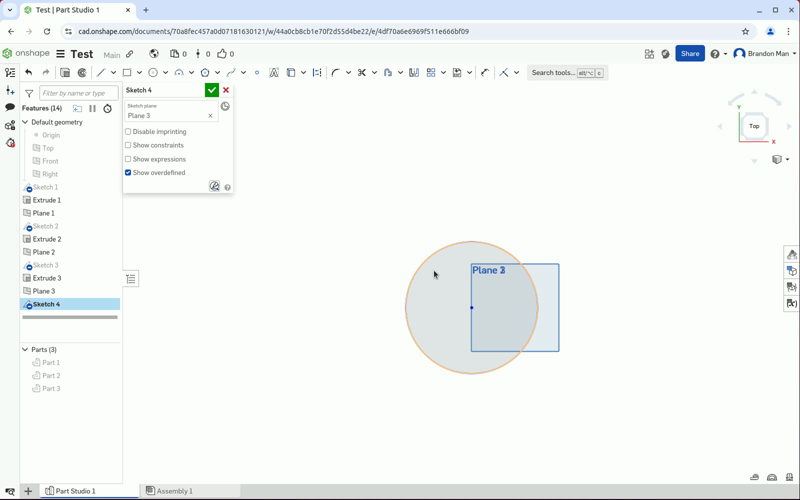
scroll(6)
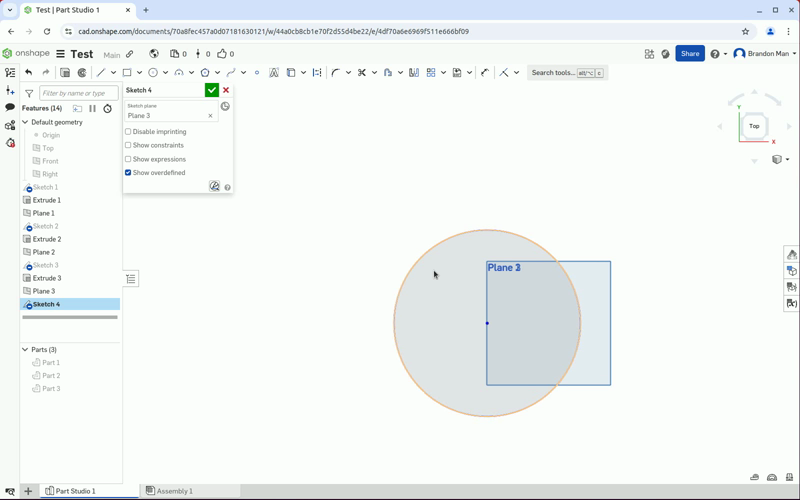
scroll(6)
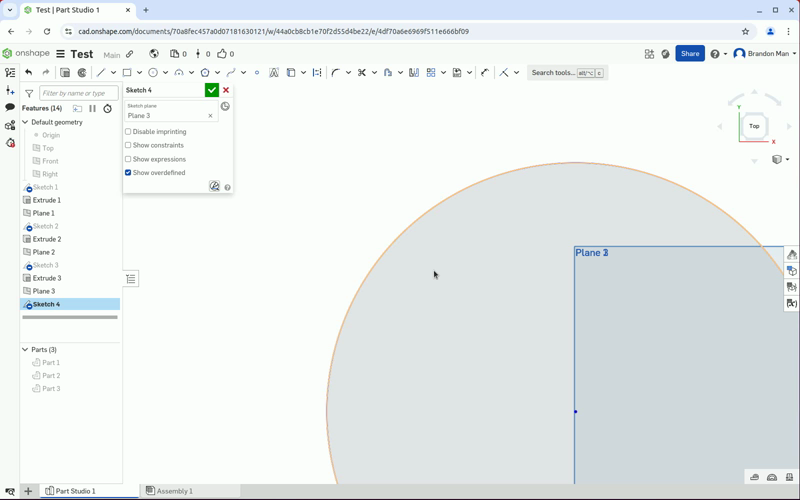
click(434, 270)
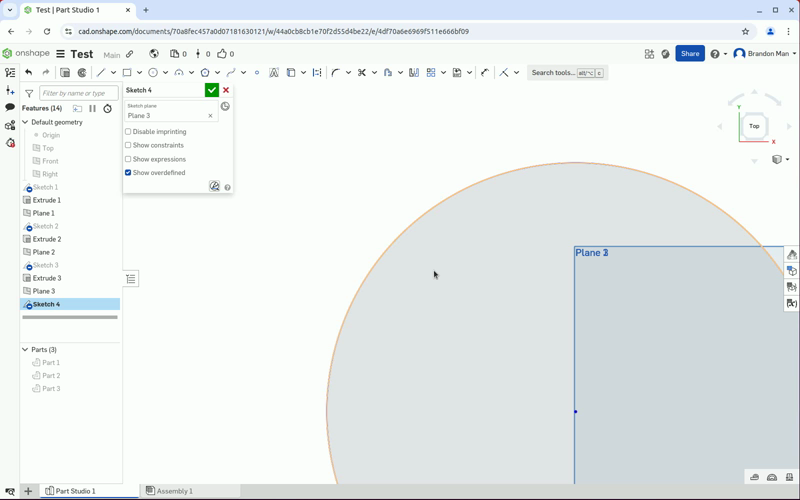
scroll(-6)
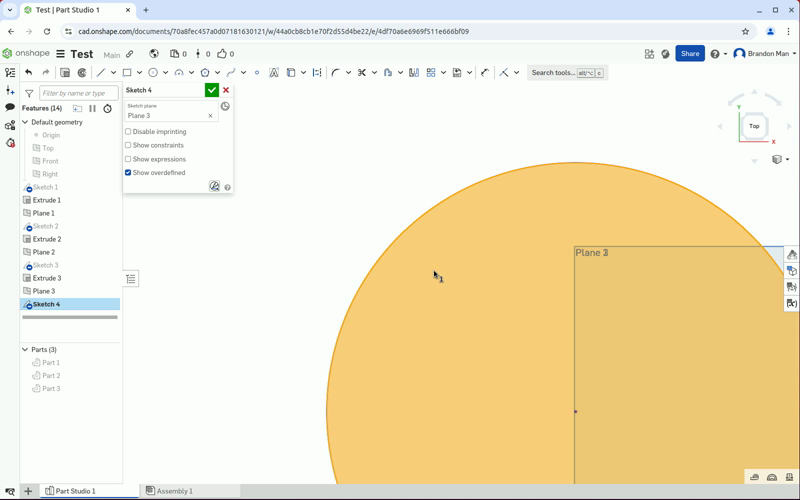
scroll(-6)
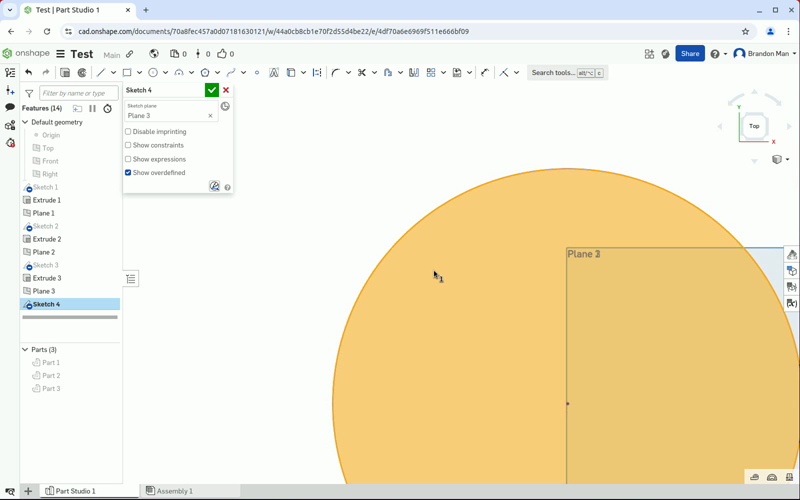
scroll(-6)
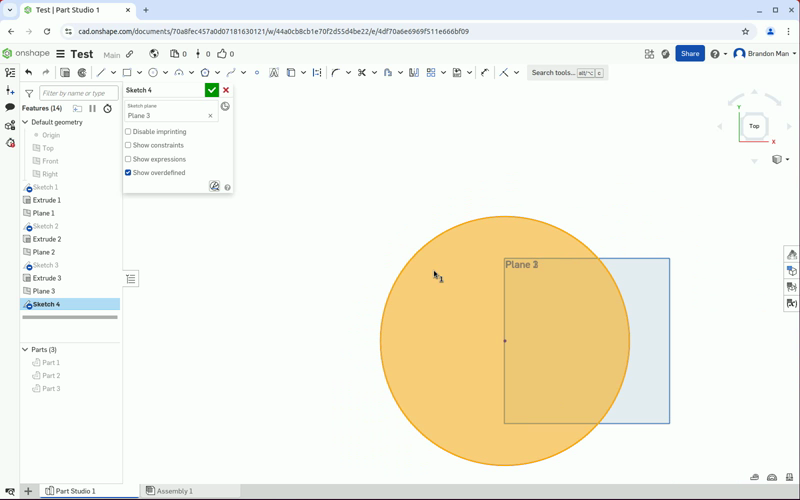
scroll(-6)
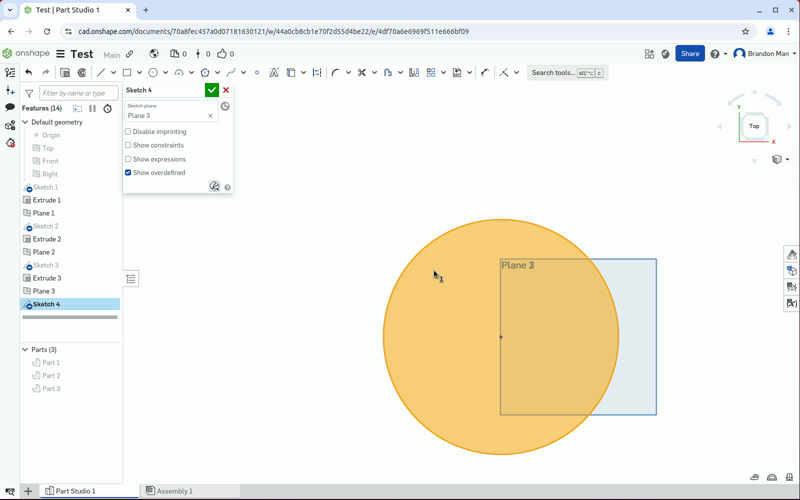
scroll(-6)
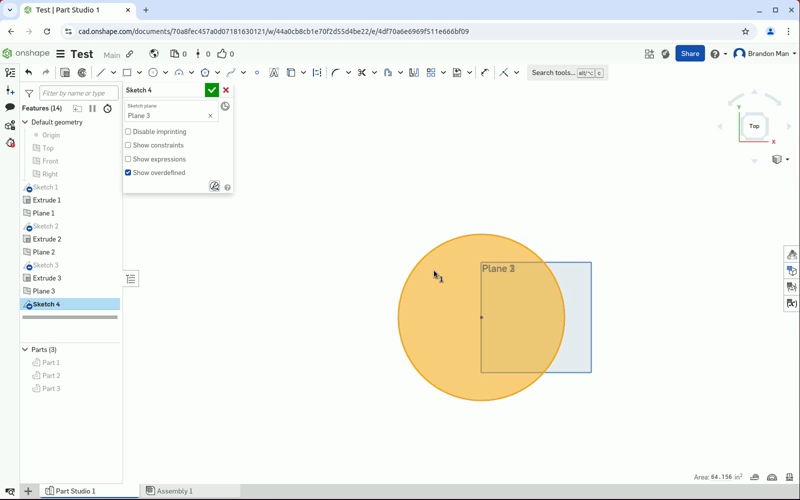
scroll(-6)
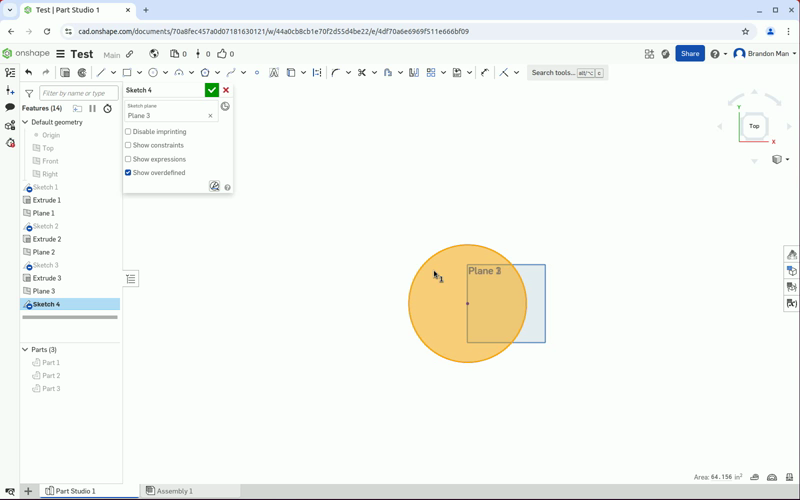
scroll(-6)
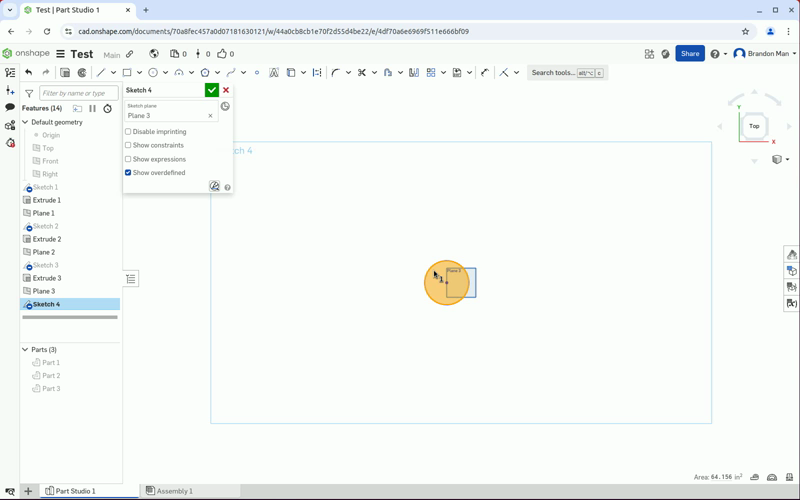
mouse_move(73, 352)
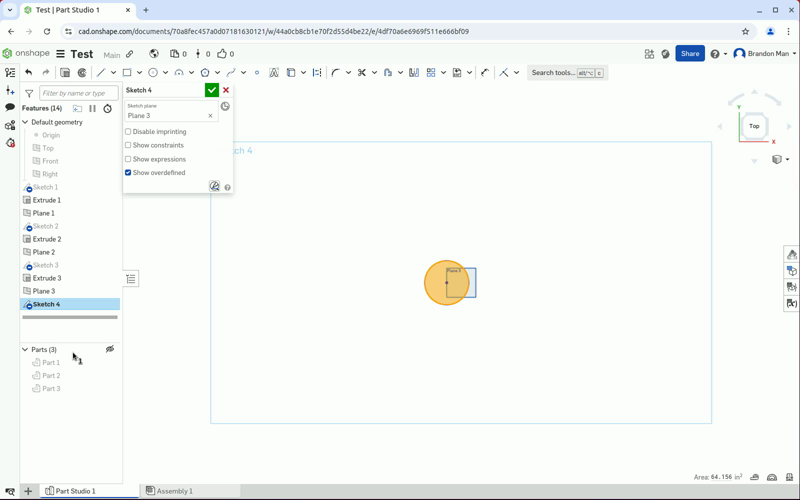
key(shift+y)
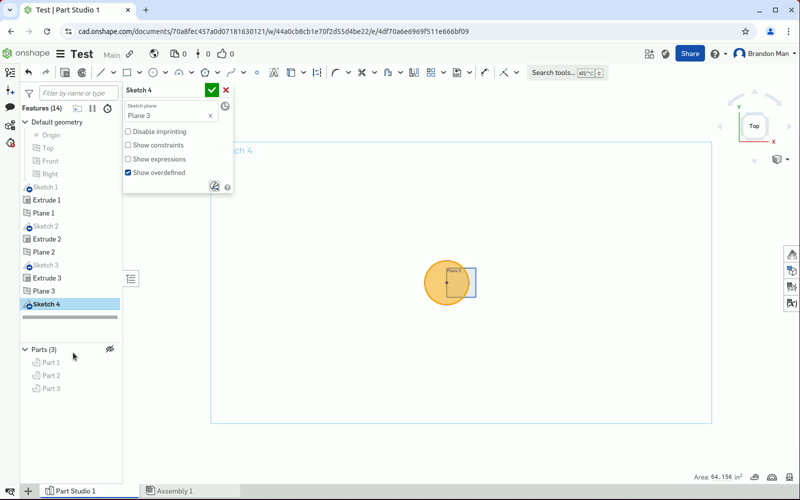
key(shift+e)
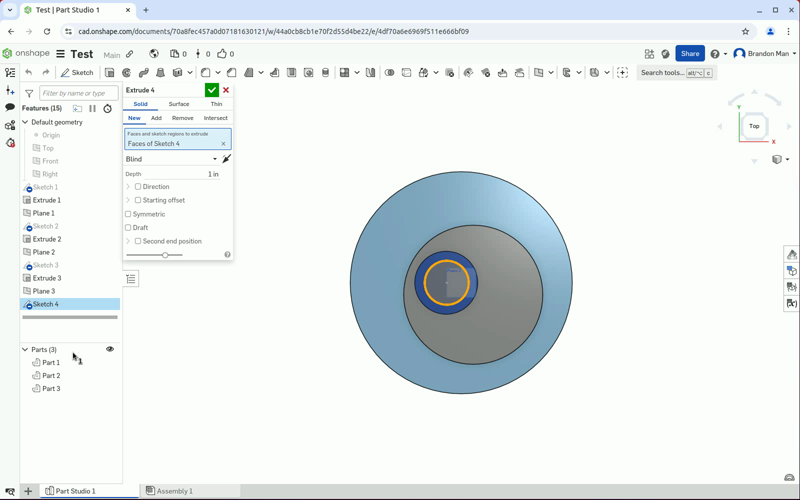
mouse_move(143, 106)
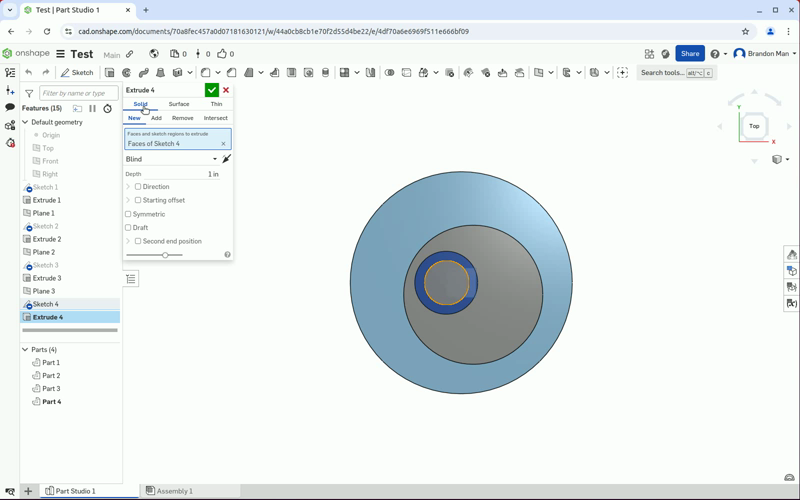
click(143, 106)
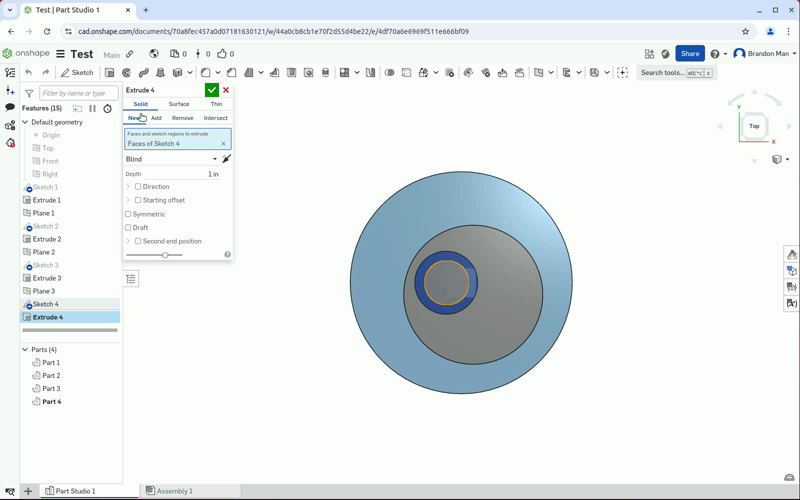
mouse_move(137, 120)
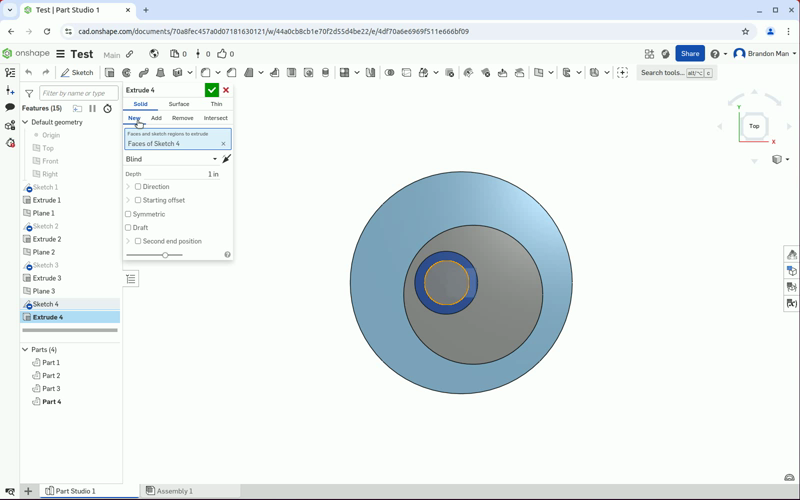
click(137, 120)
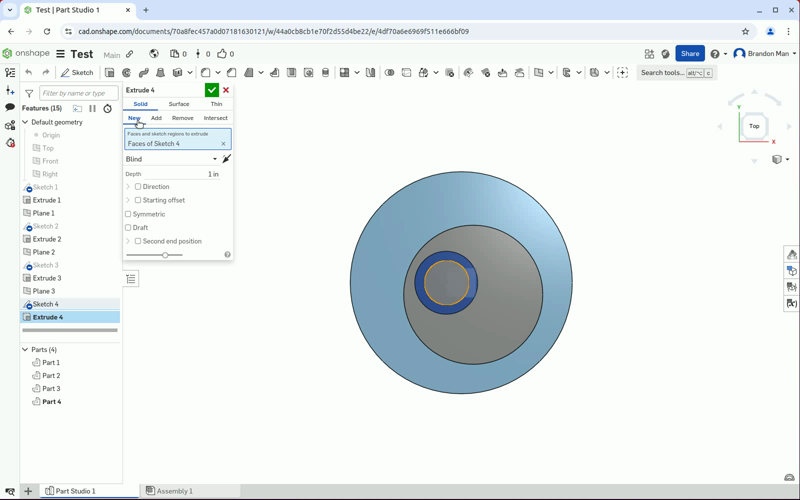
key(tab, 4)
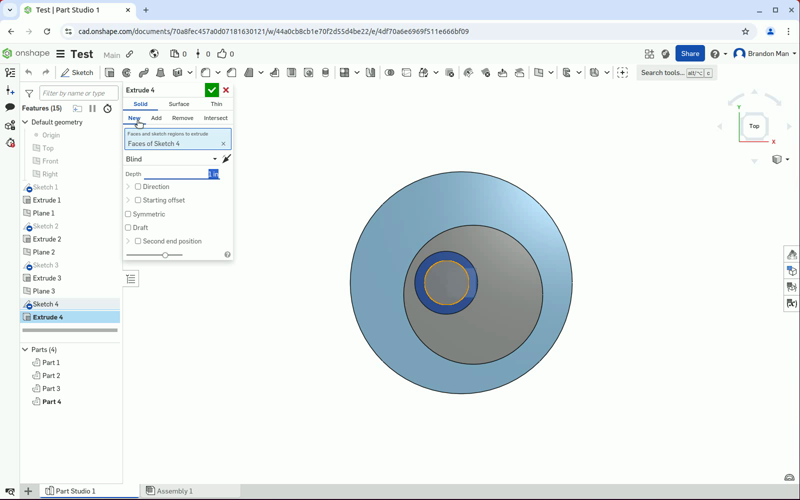
text(6.018)
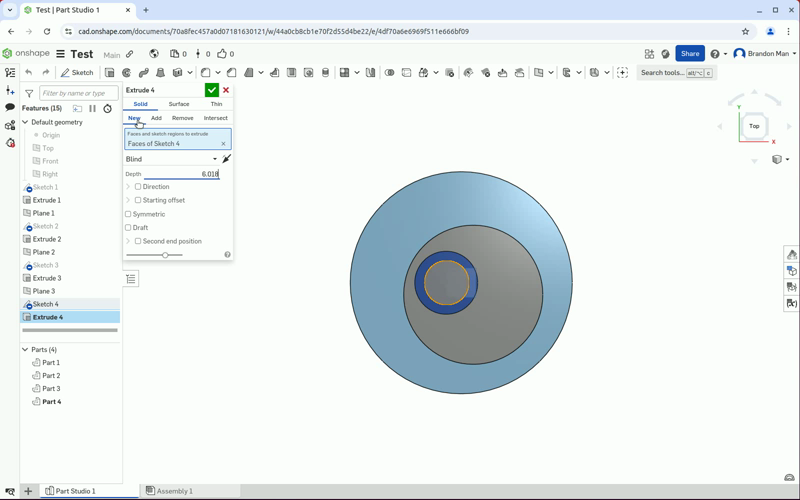
key(enter)
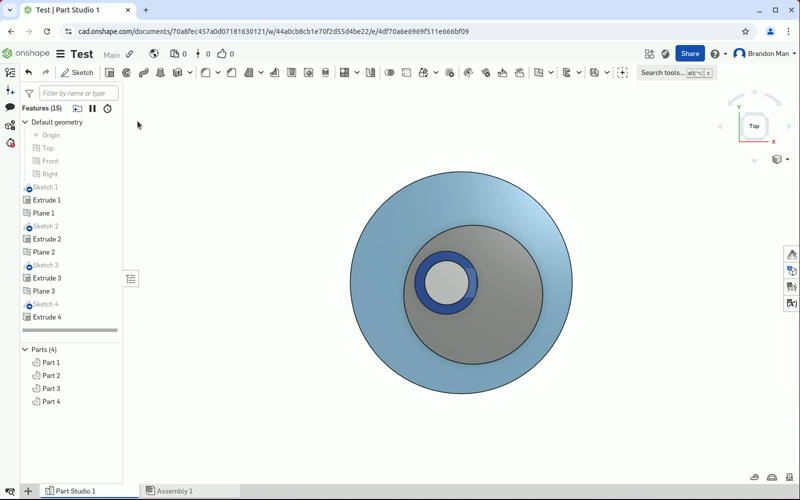
key(shift+h)
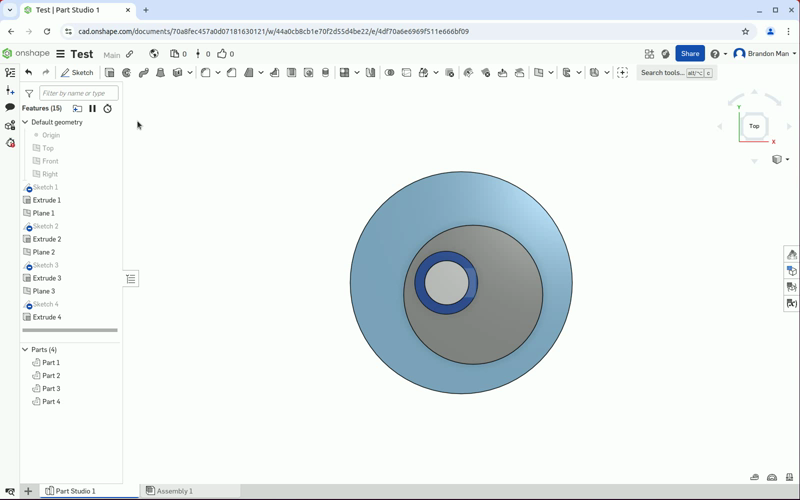
key(shift+h)
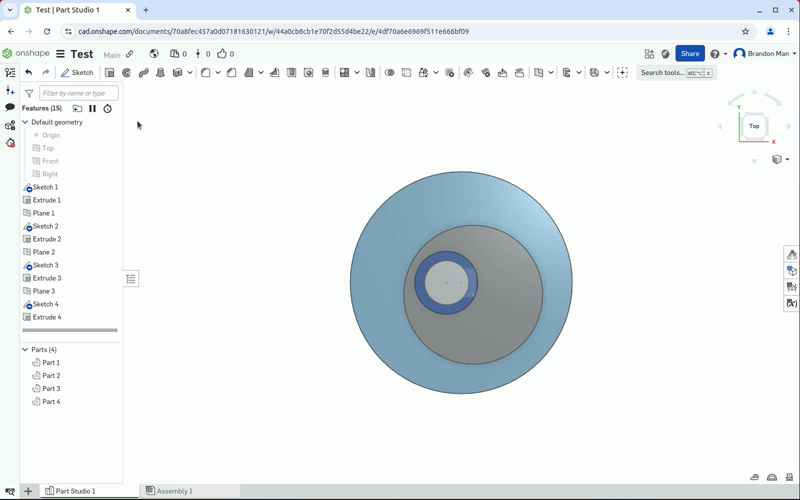
key(shift+7)
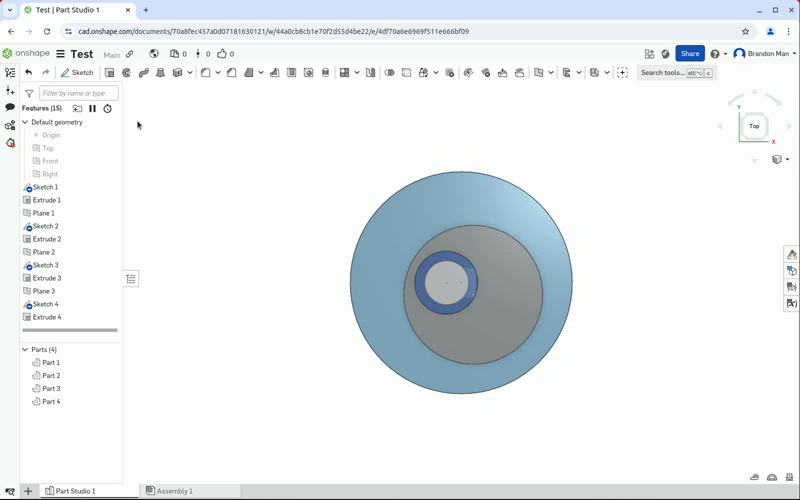
key(up, 3)
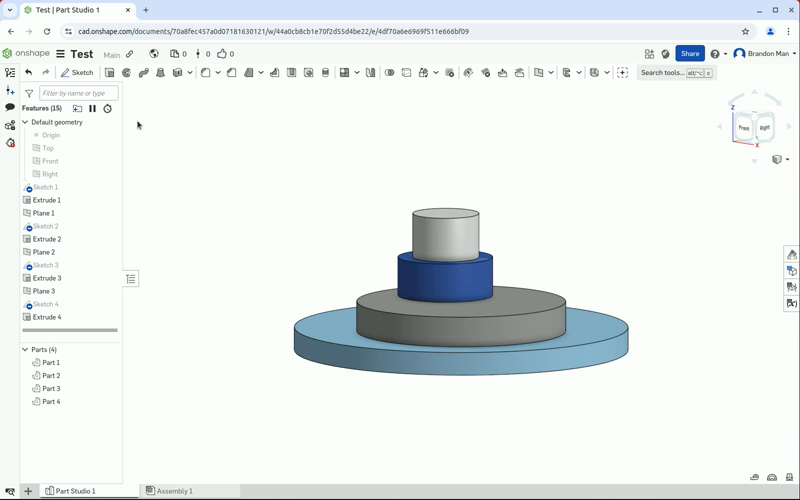
key(left, 3)
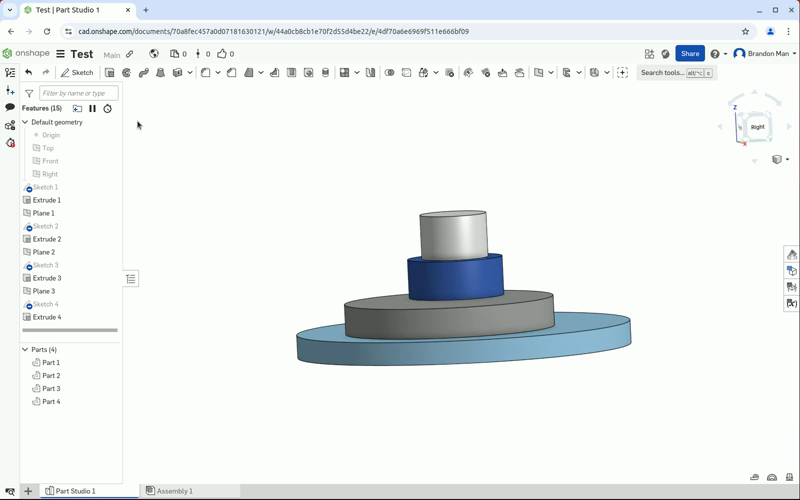
key(right, 3)
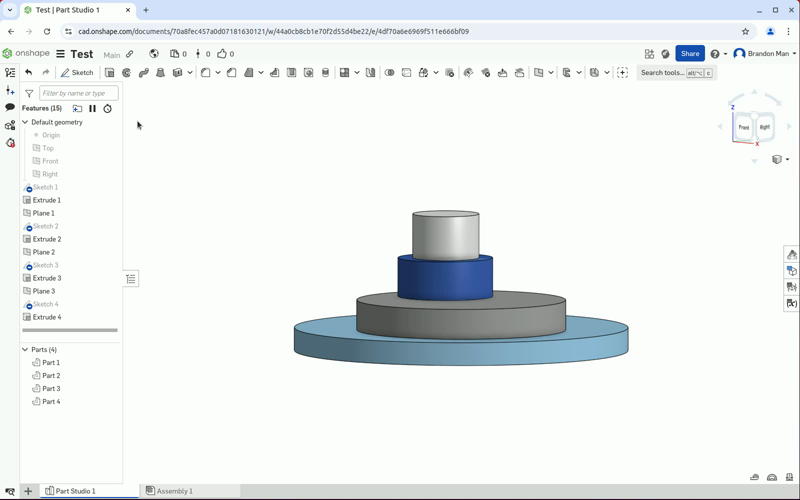
key(down, 3)
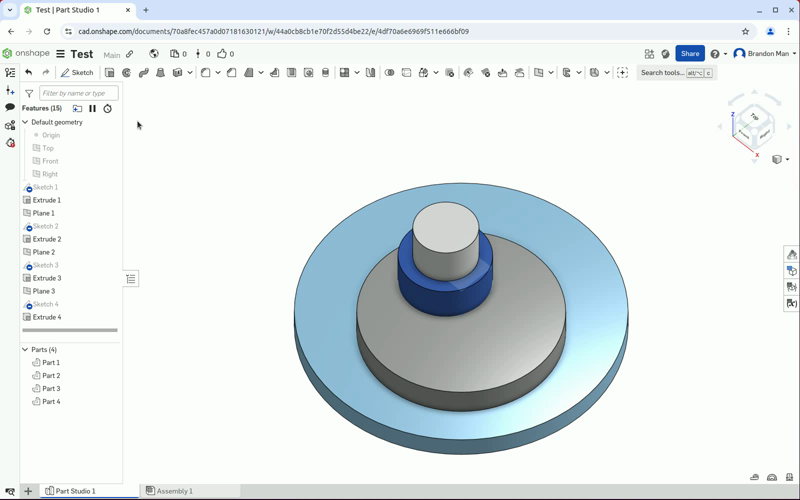
mouse_move(73, 189)
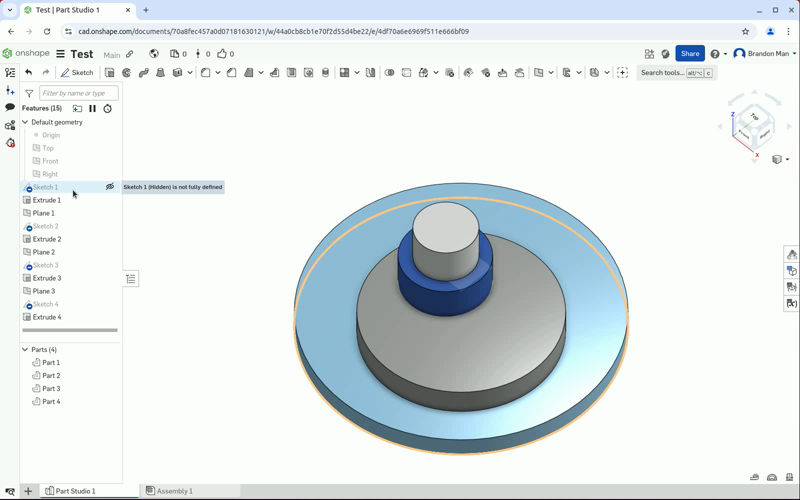
click(73, 189)